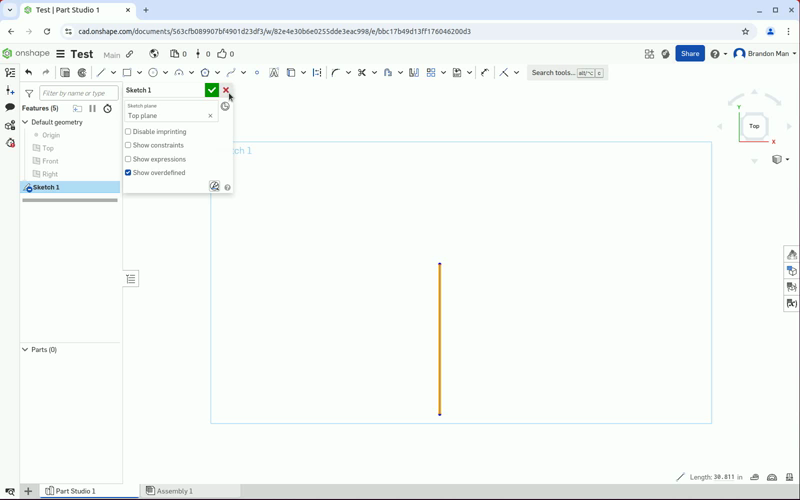
key(shift+h)
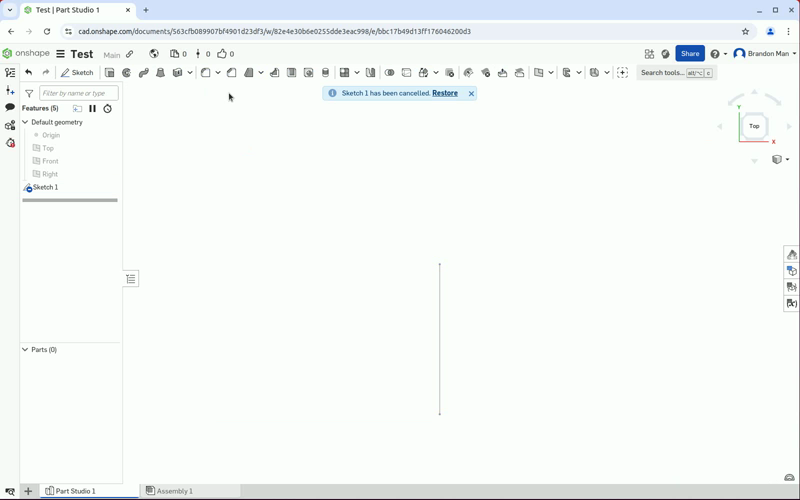
key(shift+s)
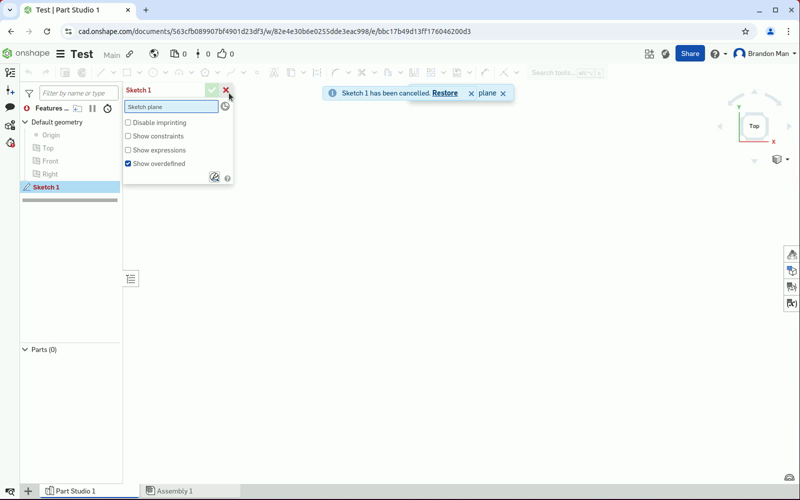
mouse_move(73, 150)
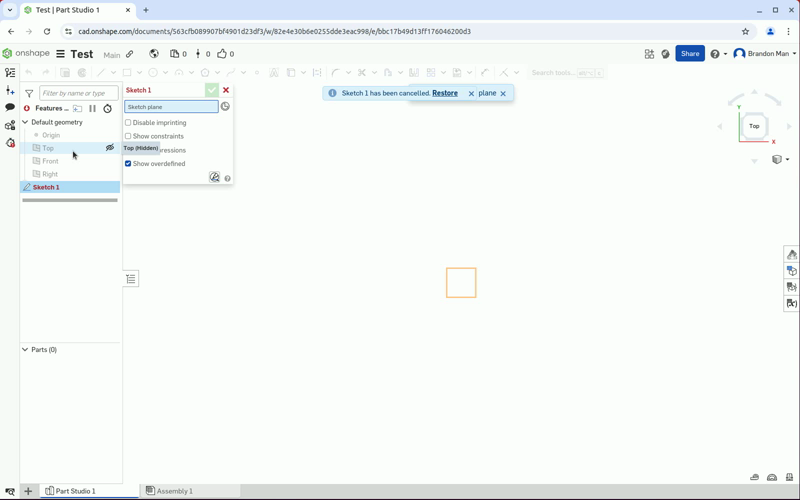
click(73, 150)
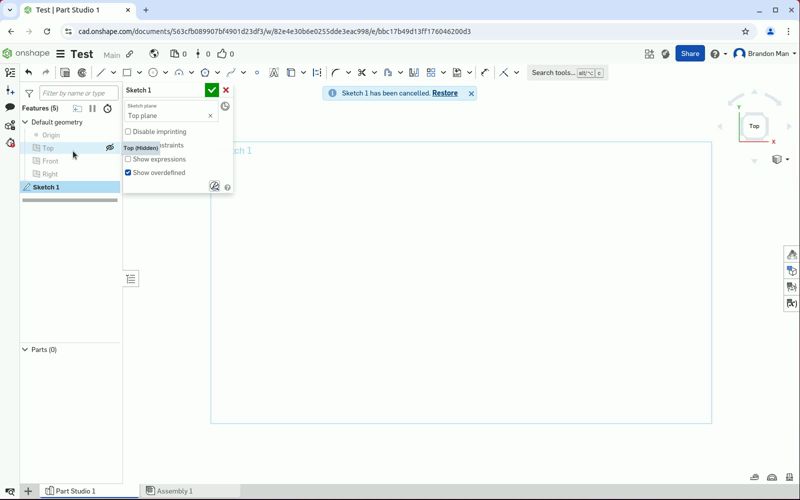
mouse_move(73, 352)
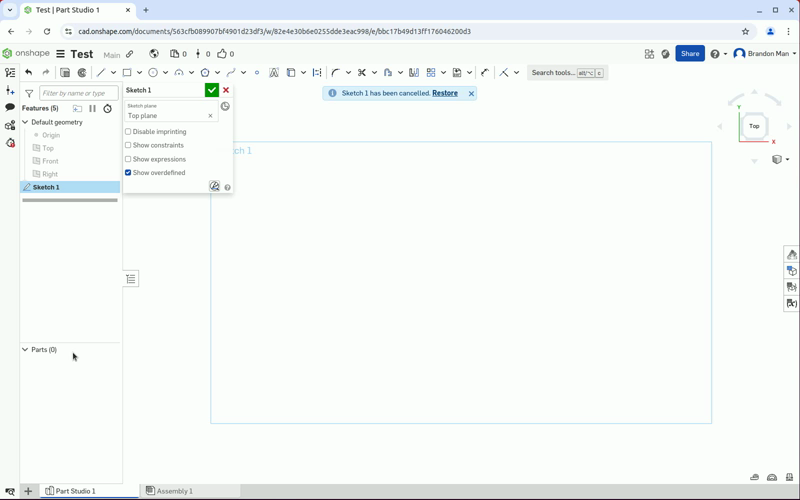
key(y)
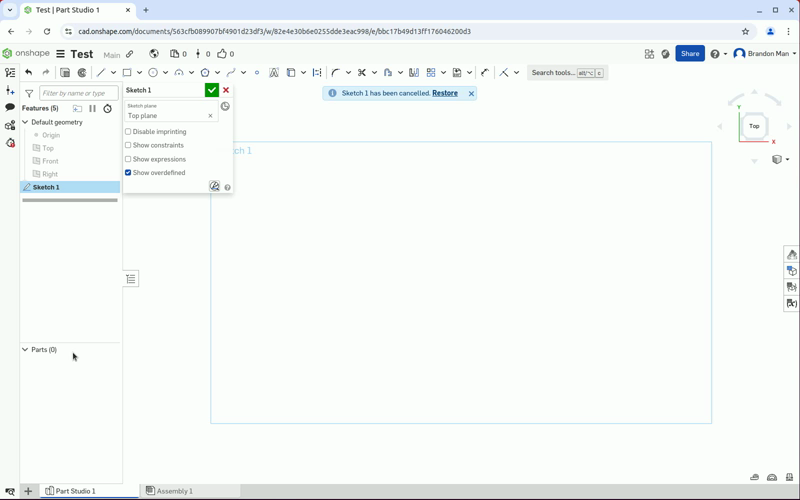
key(l)
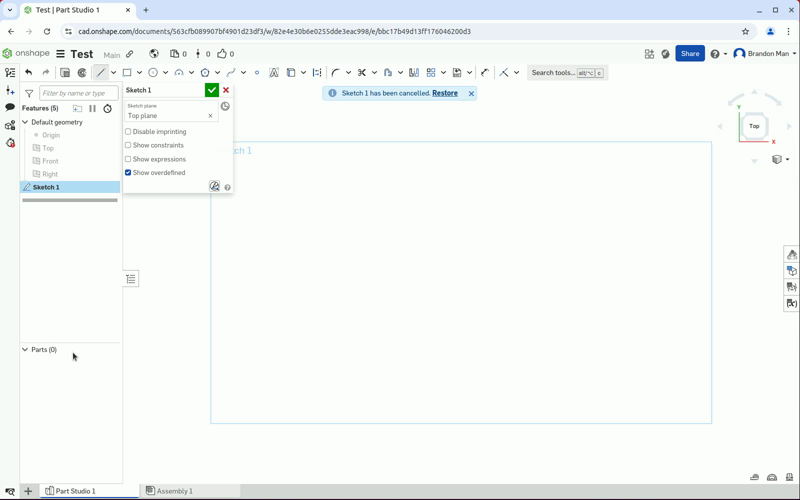
key_down(shift)
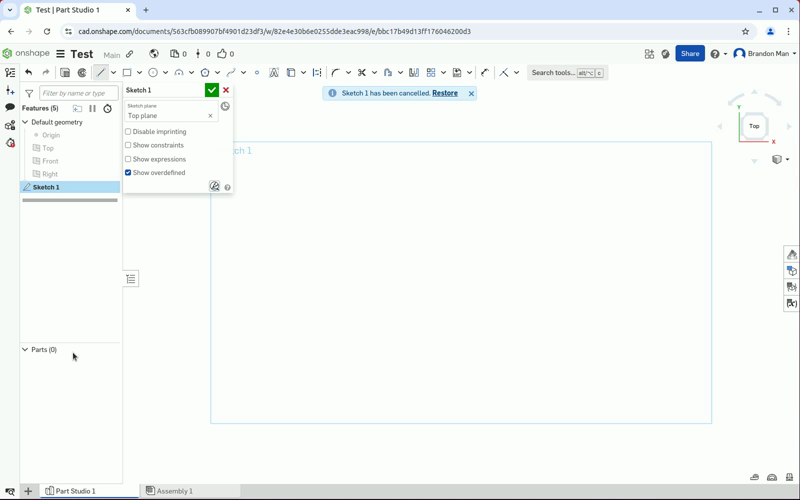
mouse_move(348, 326)
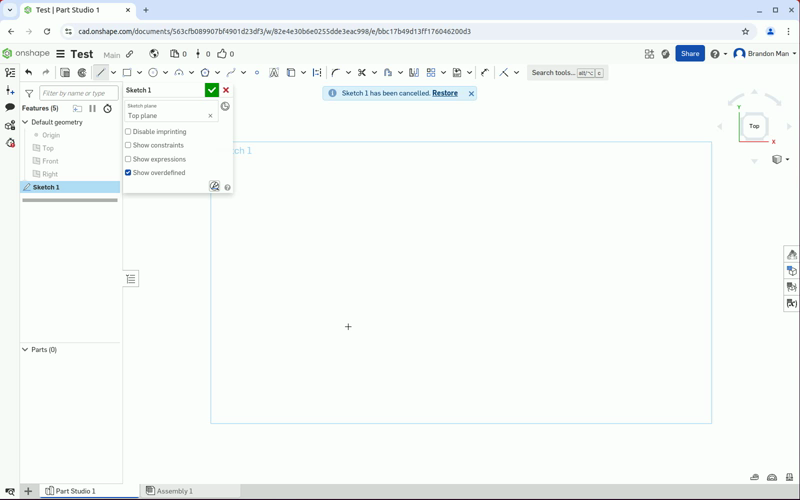
click(348, 326)
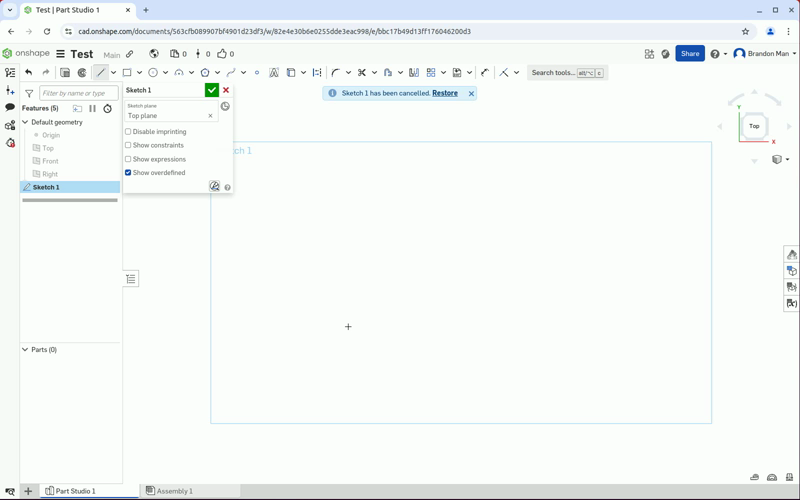
key_up(shift)
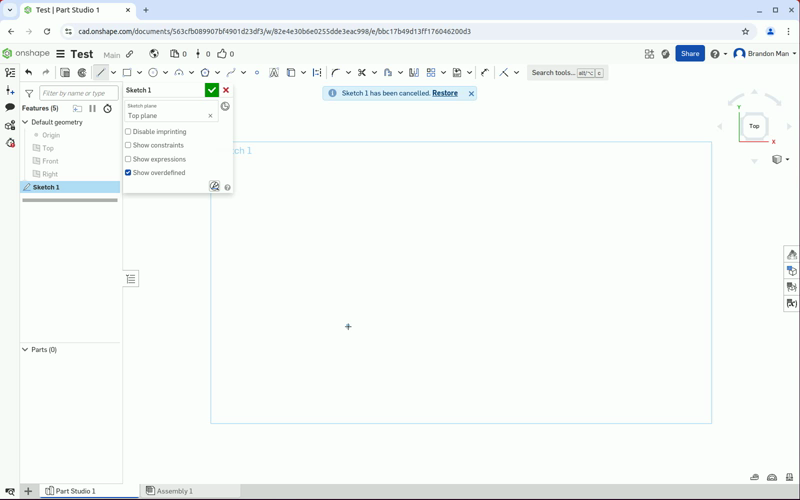
key_down(shift)
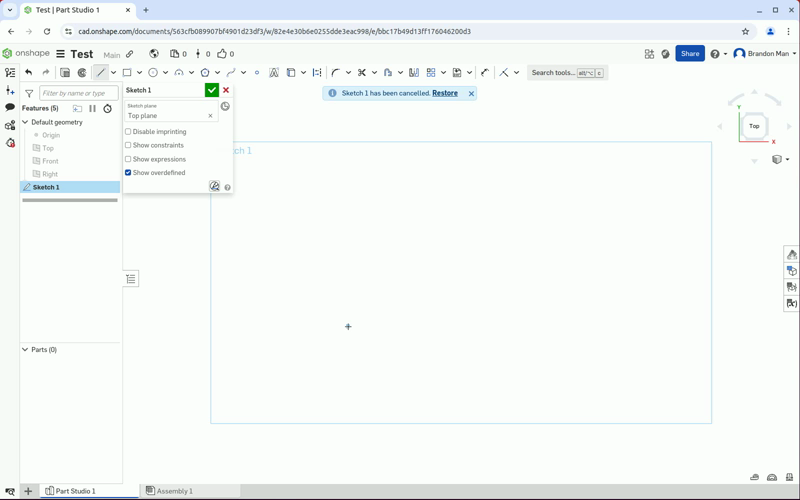
mouse_move(572, 326)
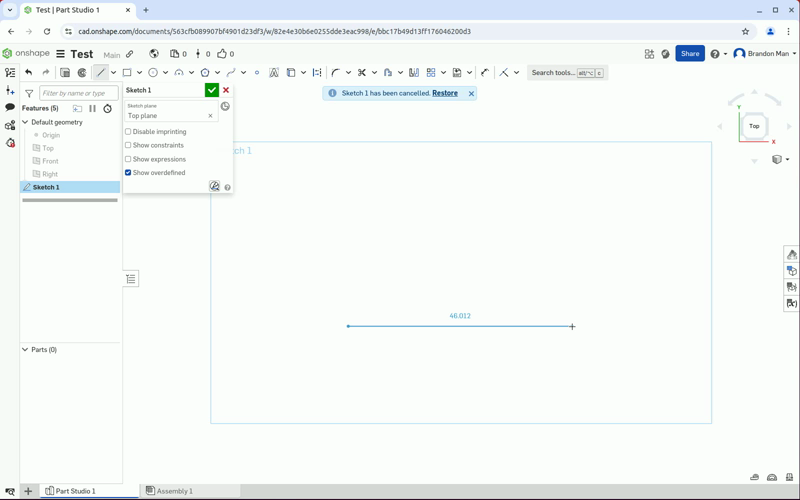
click(572, 326)
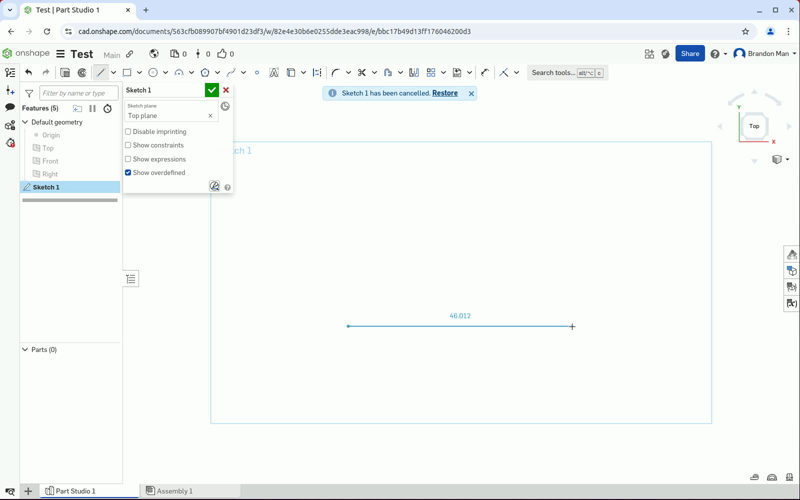
key_up(shift)
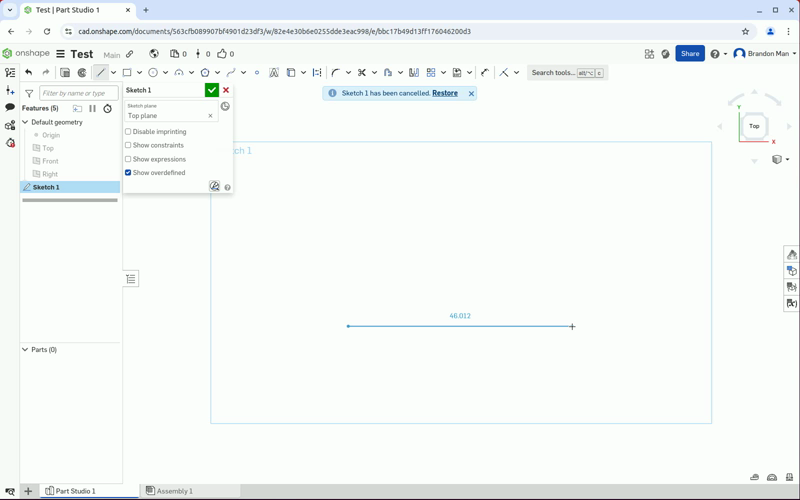
key_down(shift)
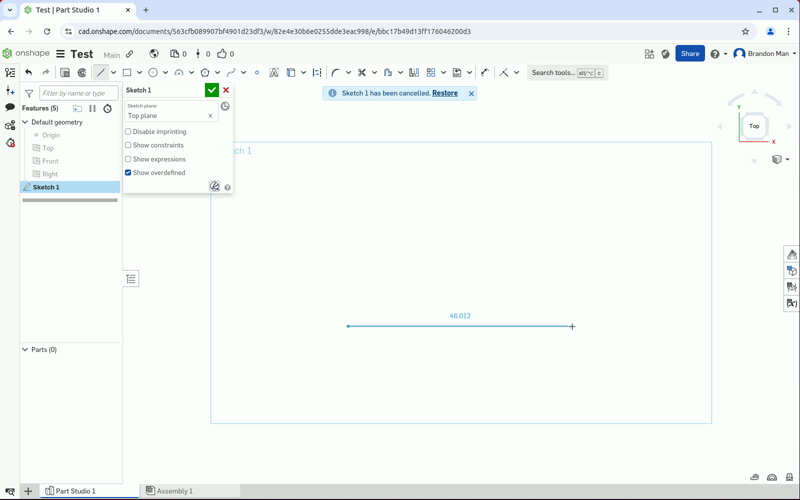
mouse_move(572, 239)
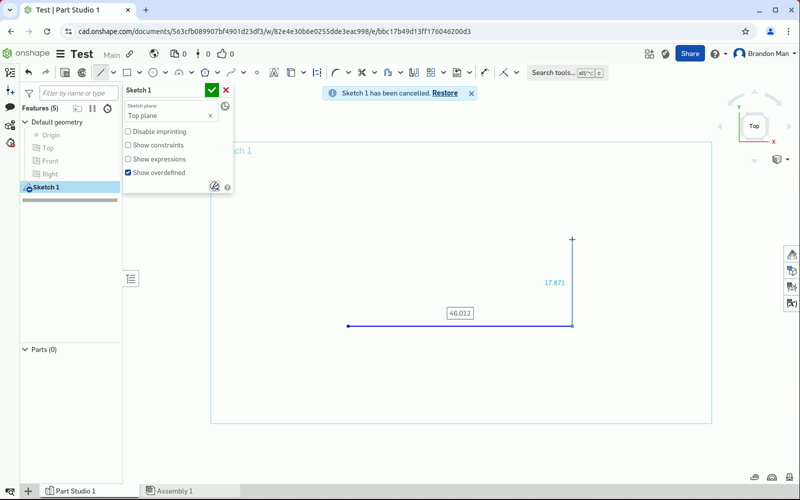
click(572, 239)
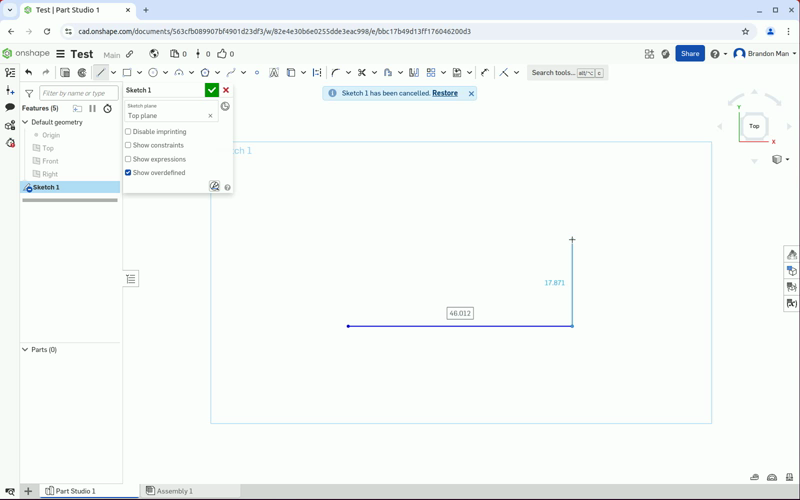
key_up(shift)
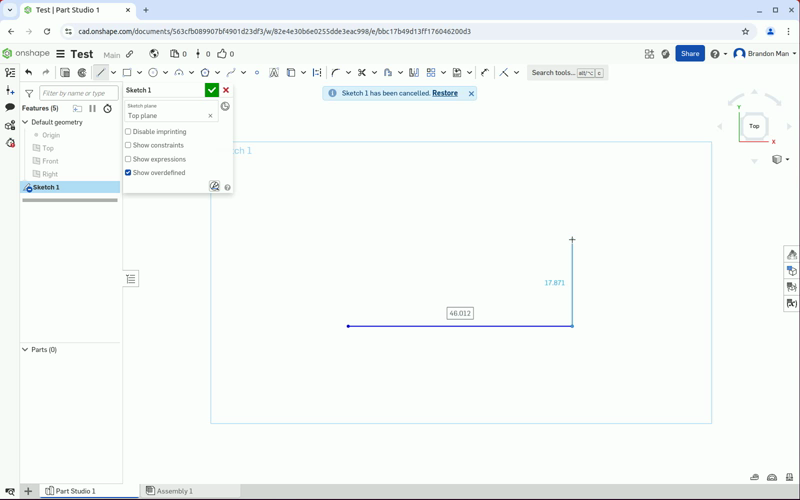
key_down(shift)
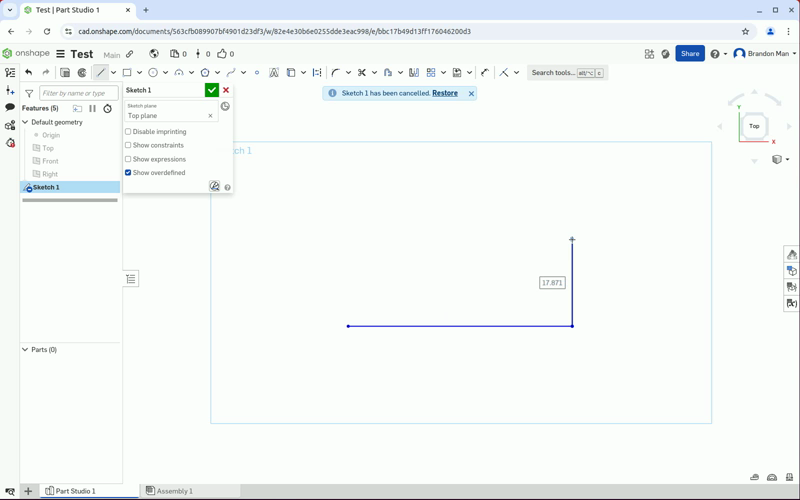
mouse_move(348, 239)
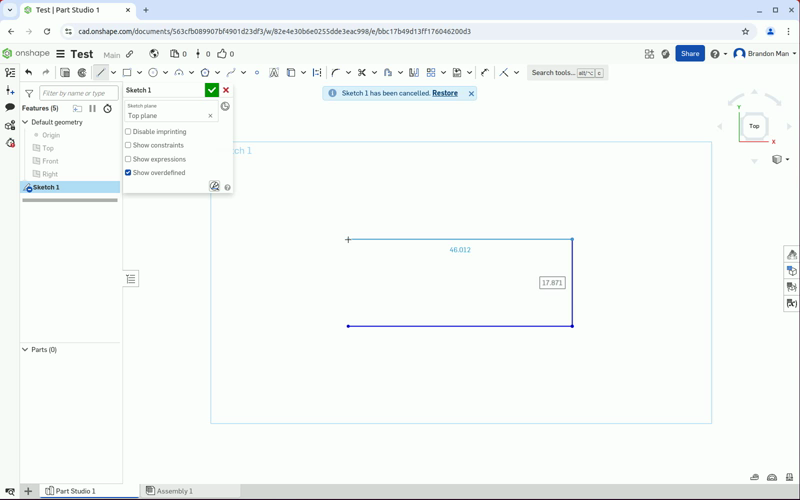
click(348, 239)
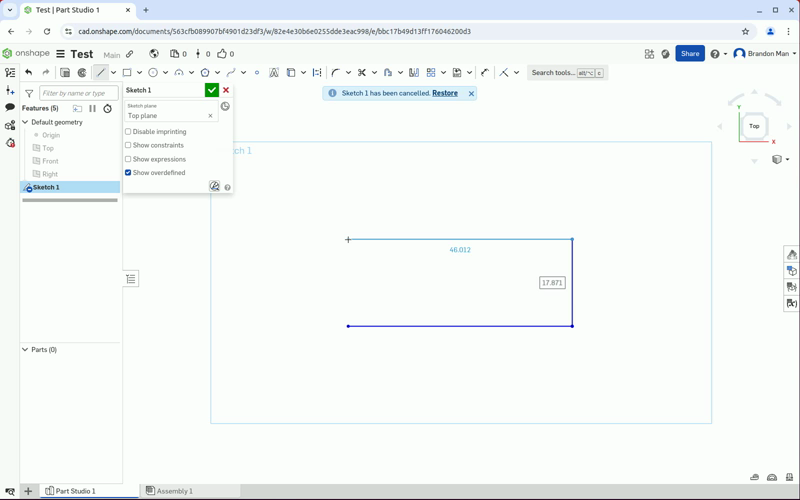
key_up(shift)
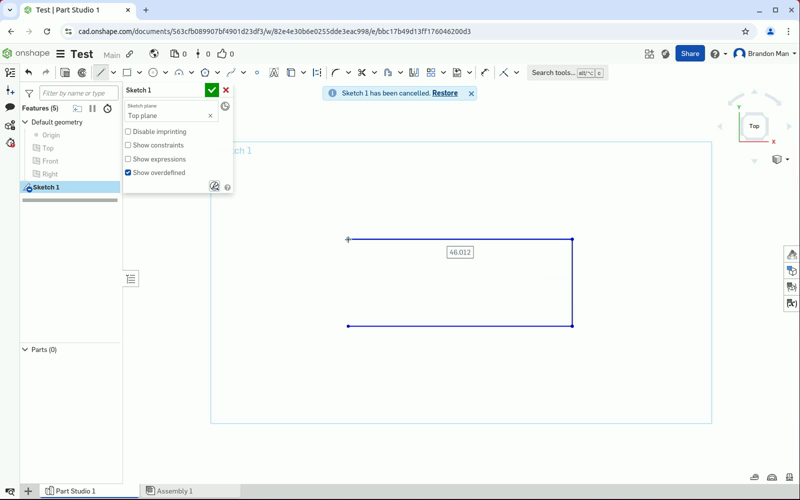
key_down(shift)
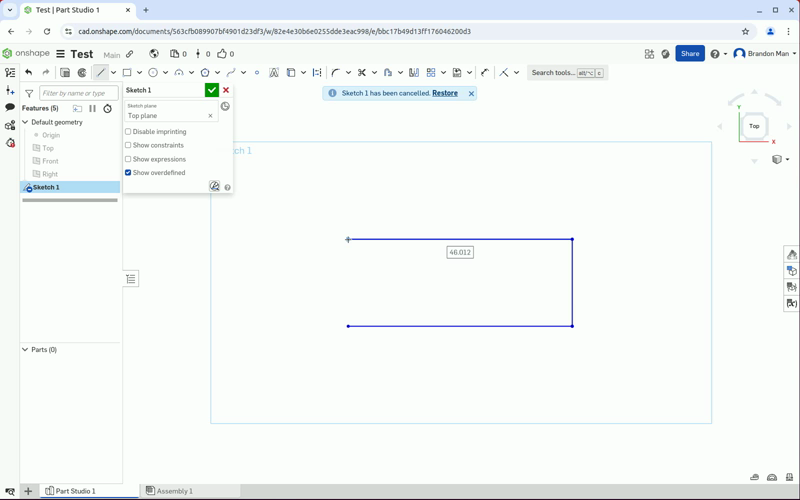
mouse_move(348, 326)
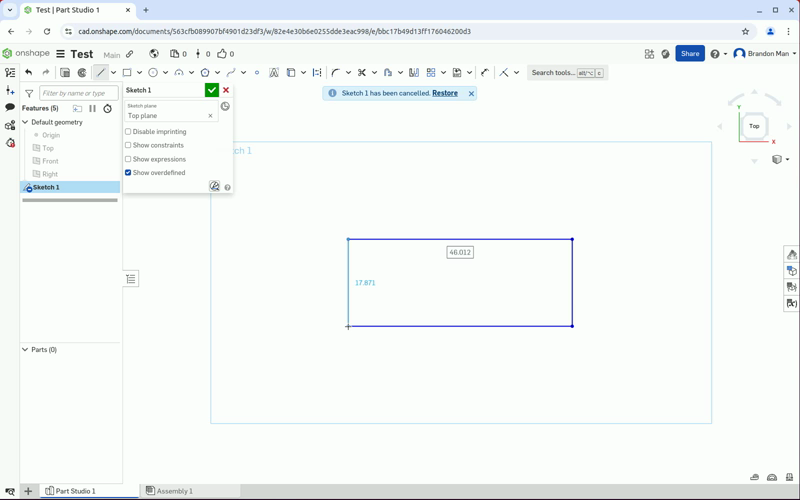
key_up(shift)
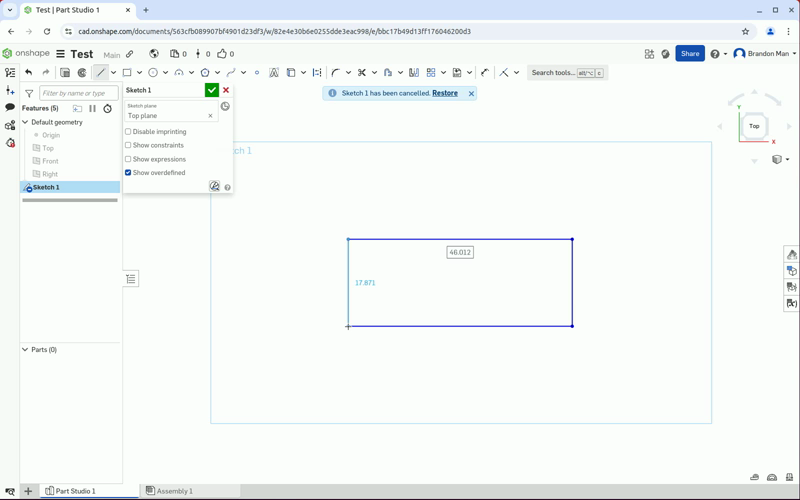
click(348, 326)
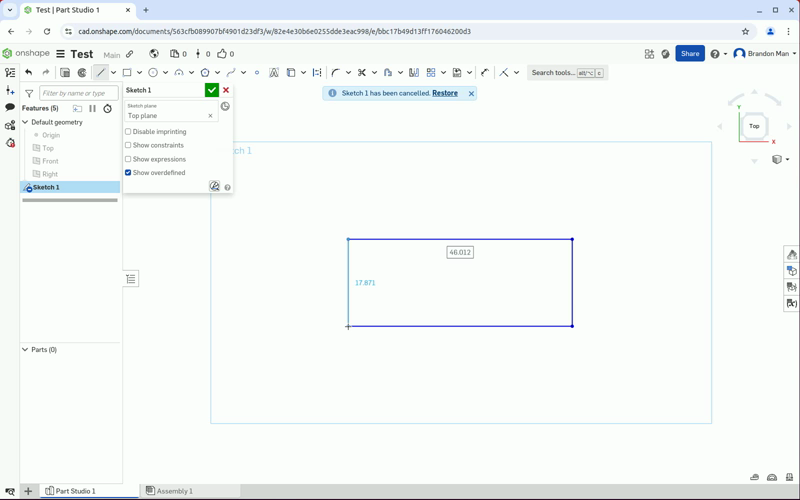
key(esc)
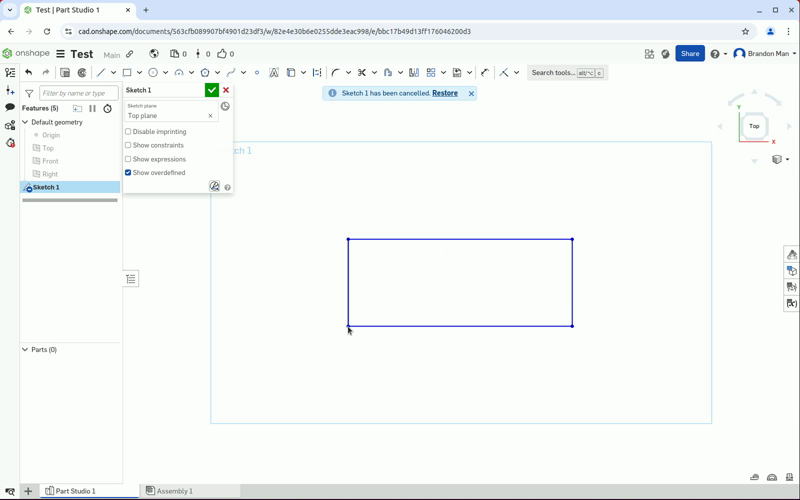
mouse_move(366, 268)
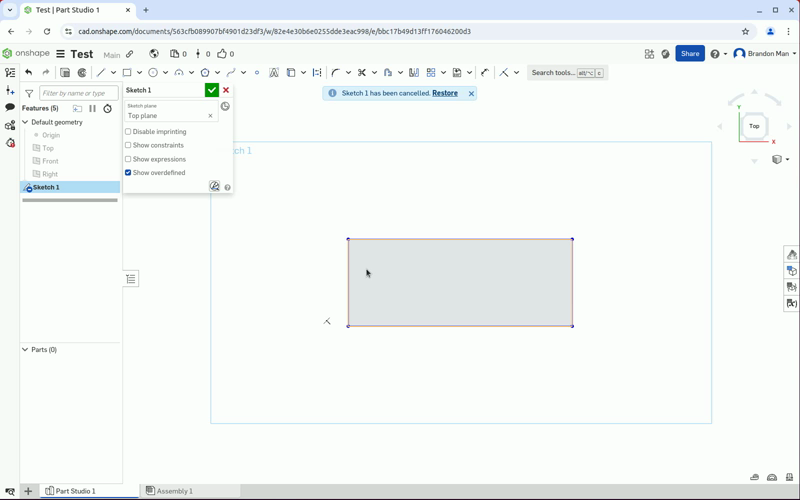
click(366, 268)
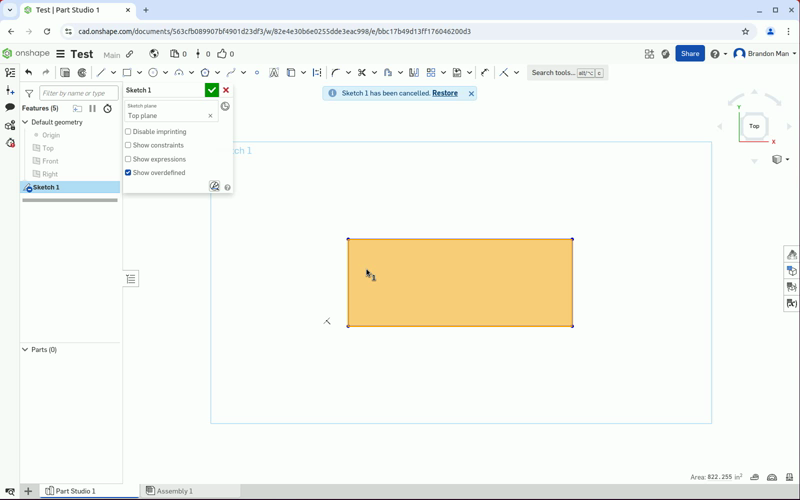
mouse_move(73, 352)
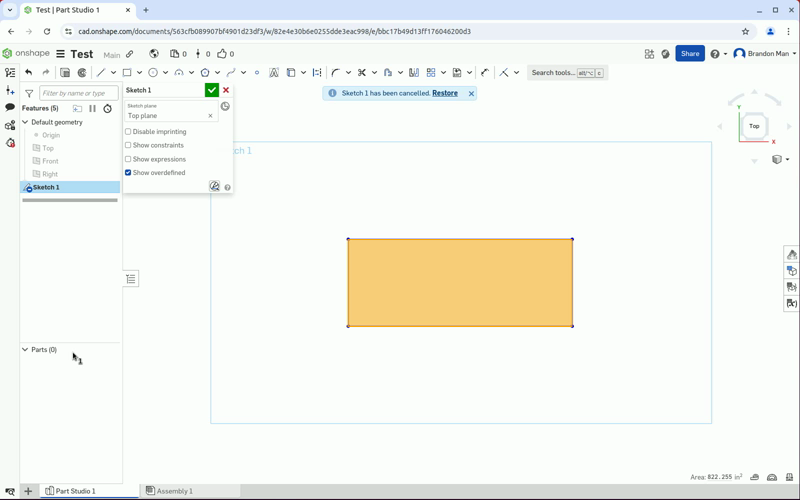
key(shift+y)
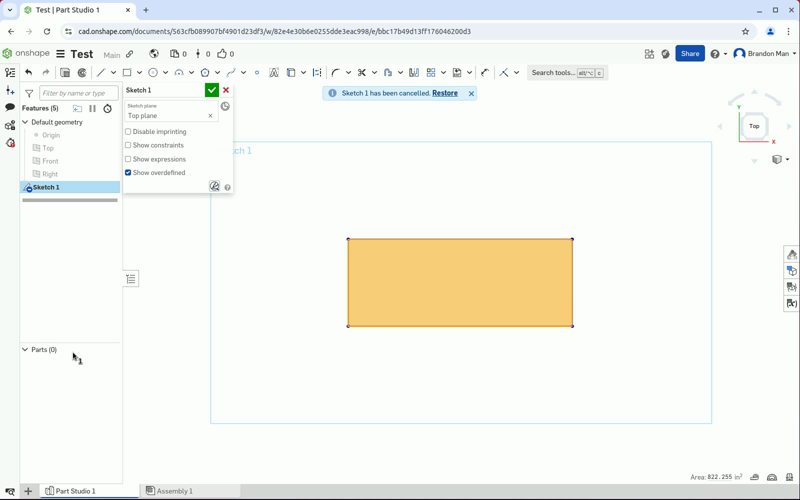
key(shift+e)
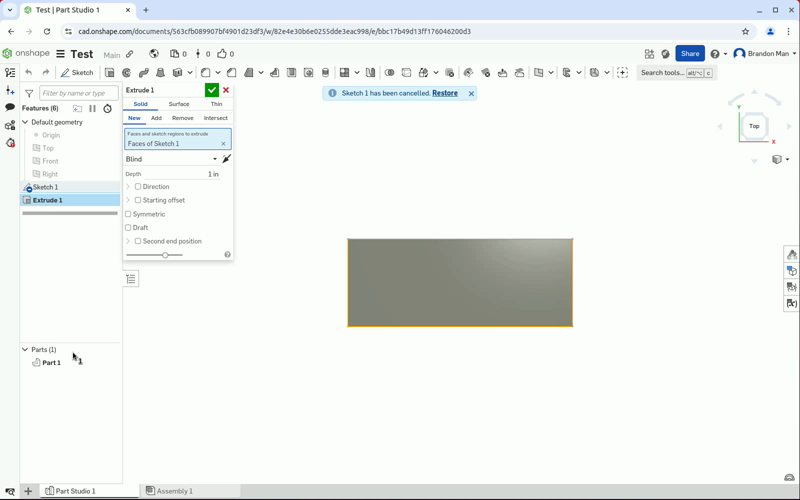
mouse_move(143, 106)
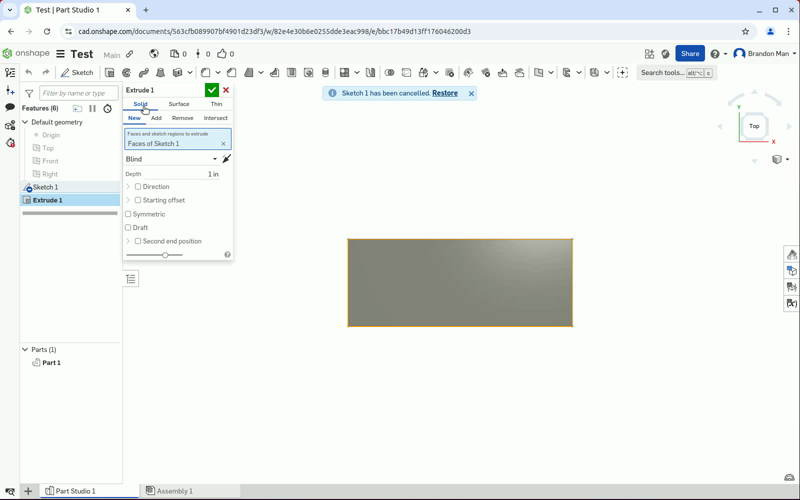
click(143, 106)
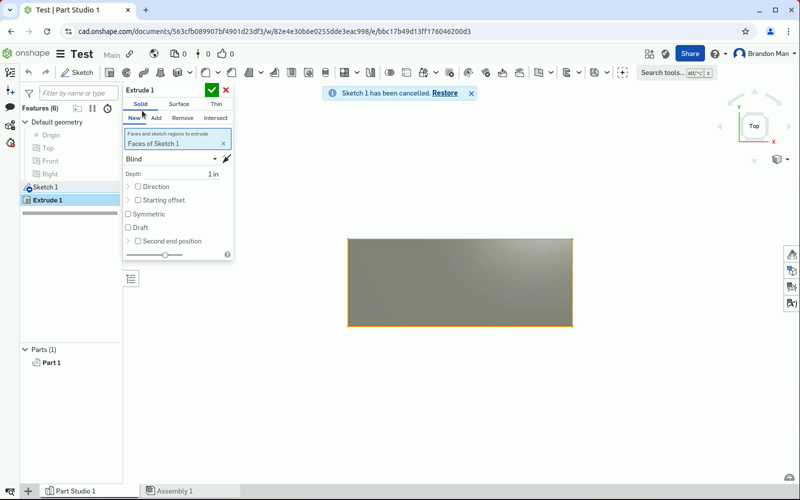
mouse_move(137, 120)
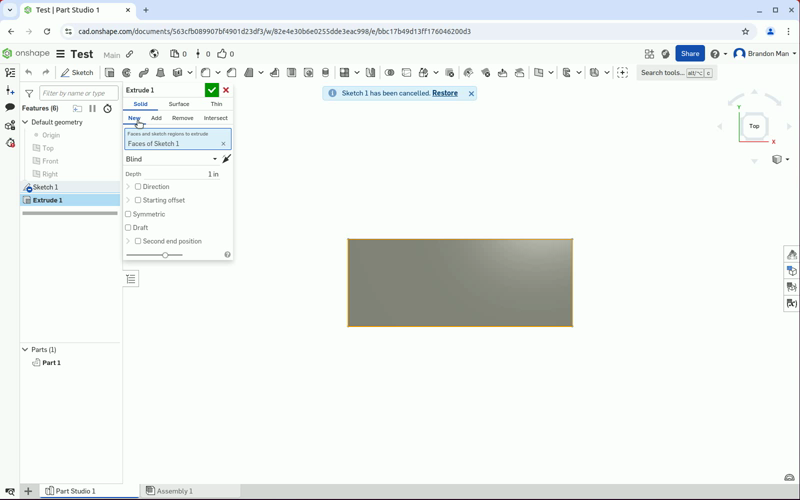
click(137, 120)
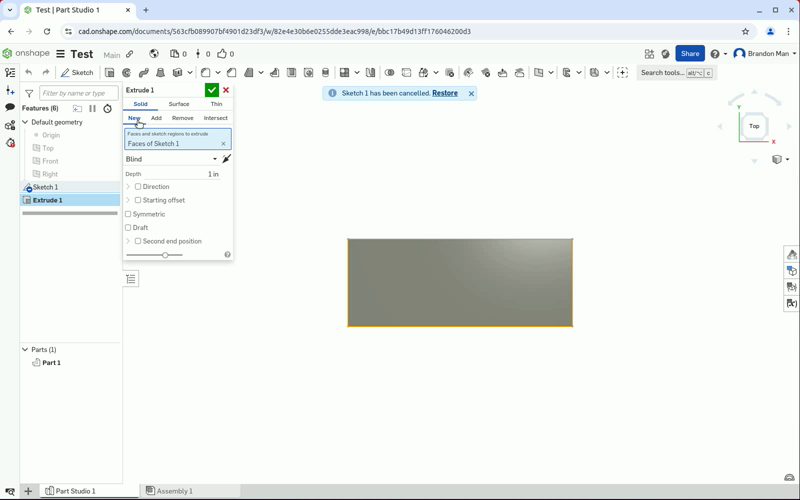
key(tab, 4)
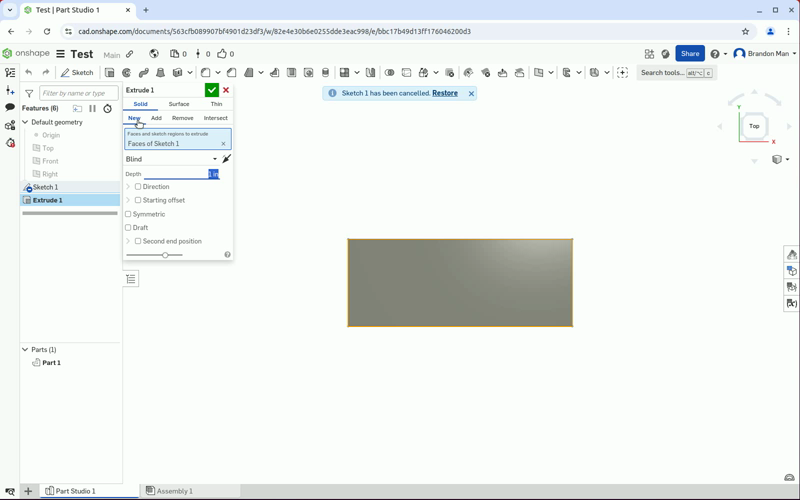
text(3.611)
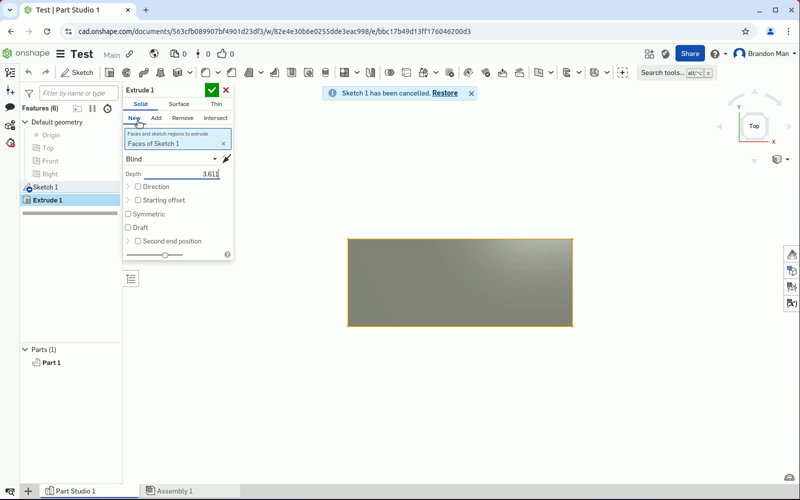
key(enter)
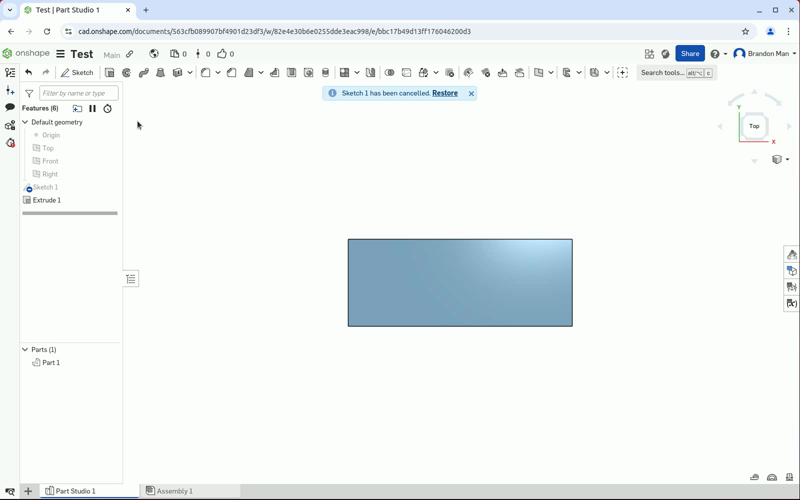
key(shift+h)
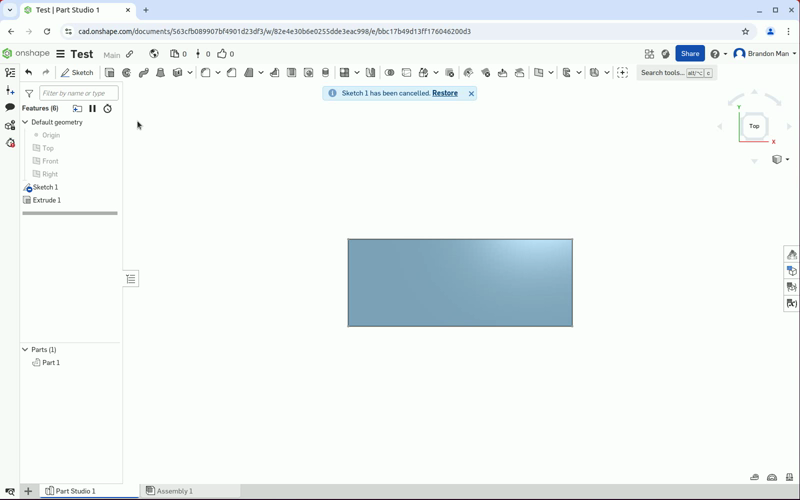
key(shift+h)
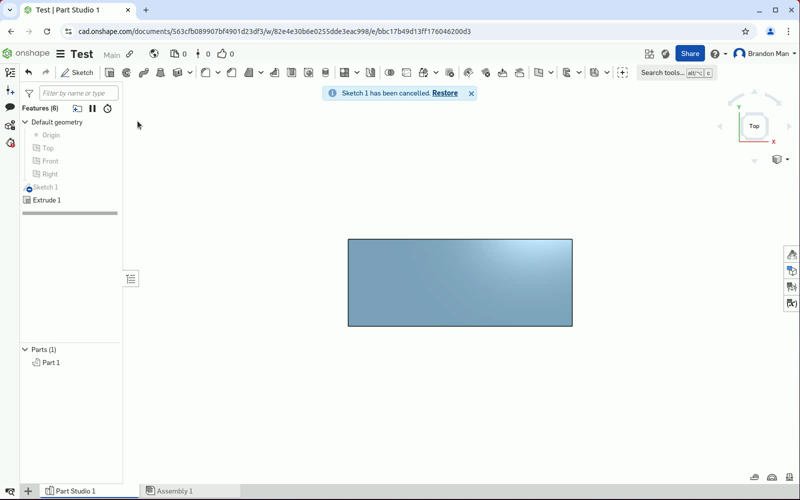
mouse_move(73, 189)
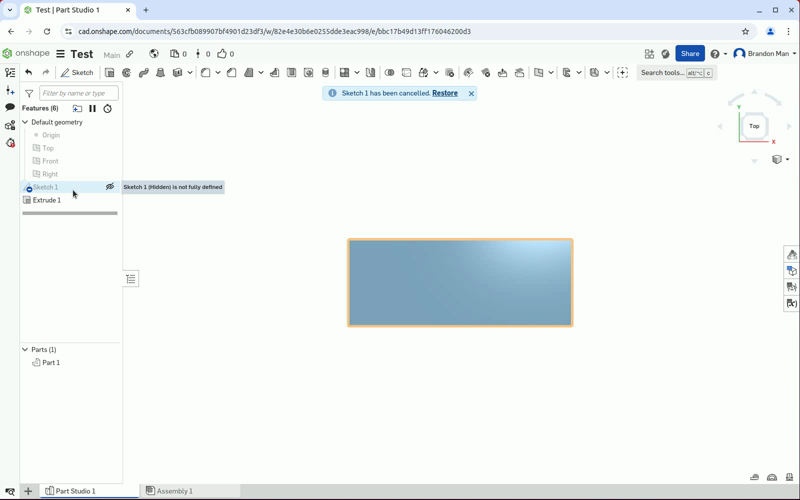
click(73, 189)
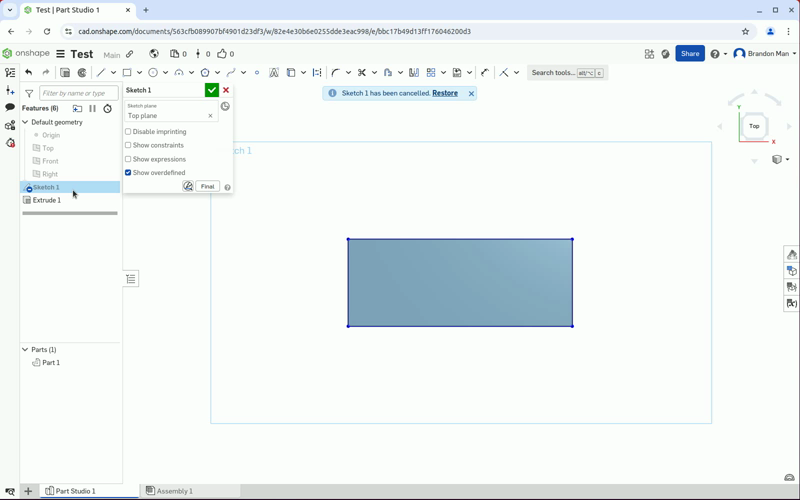
mouse_move(229, 92)
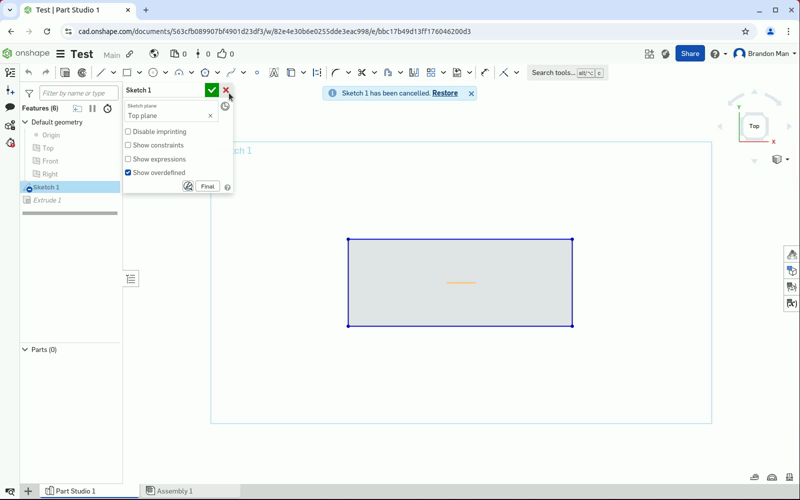
click(229, 92)
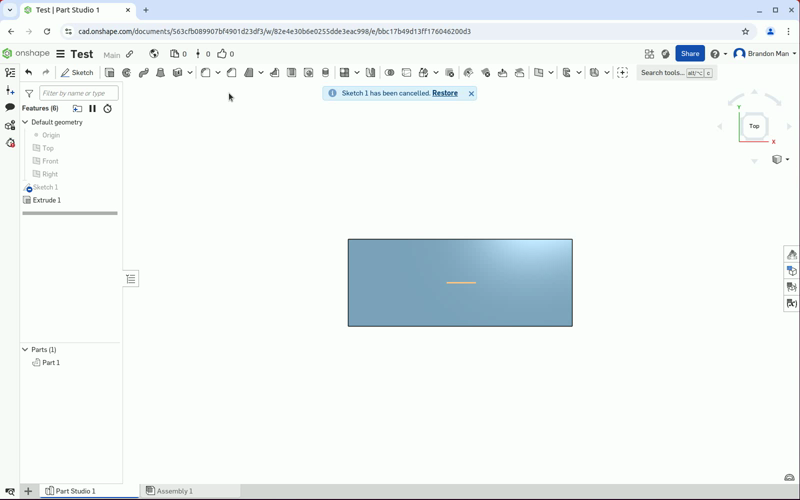
mouse_move(541, 75)
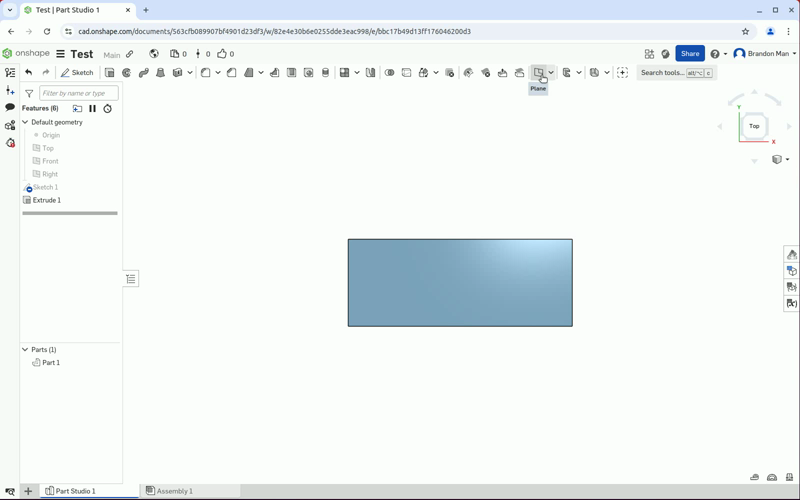
click(541, 75)
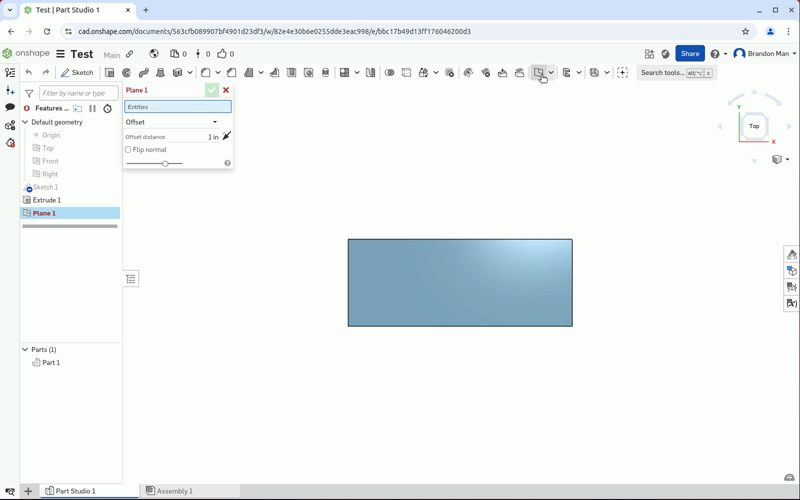
mouse_move(73, 150)
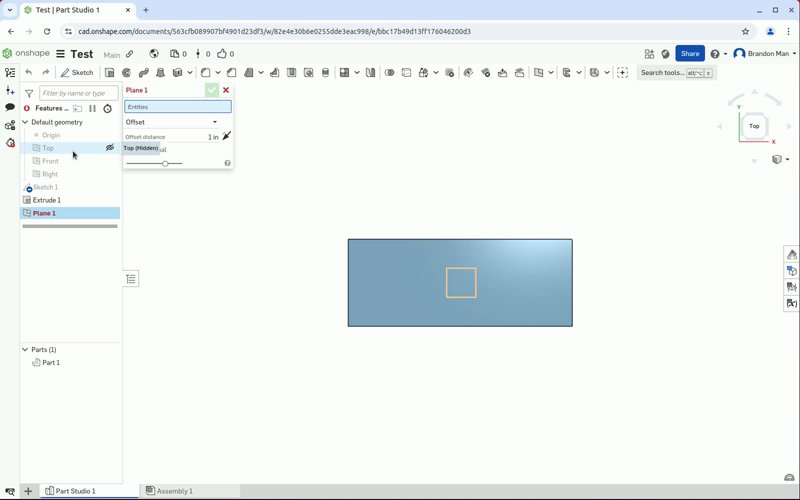
click(73, 150)
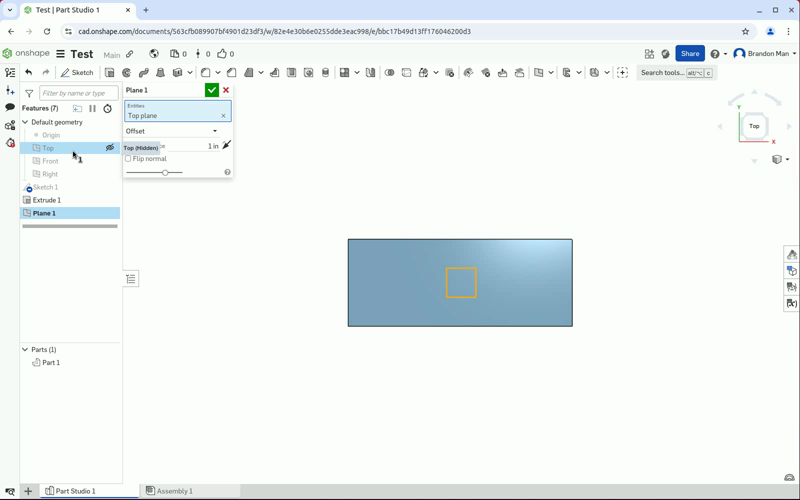
key(tab, 2)
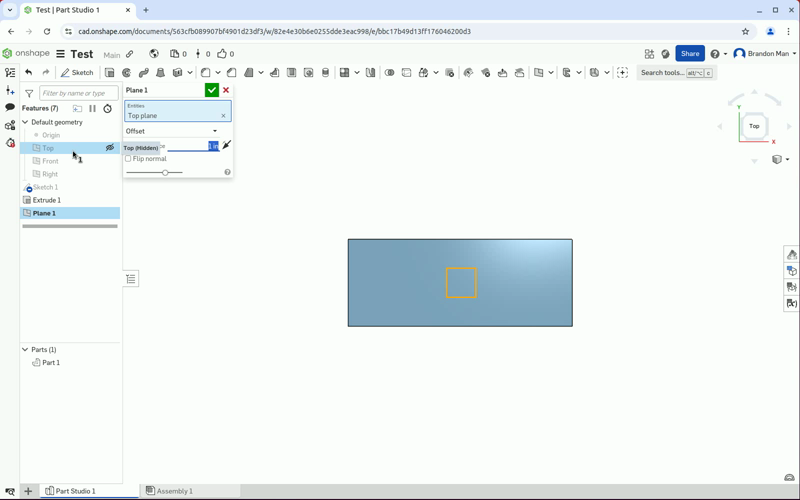
text(3.605)
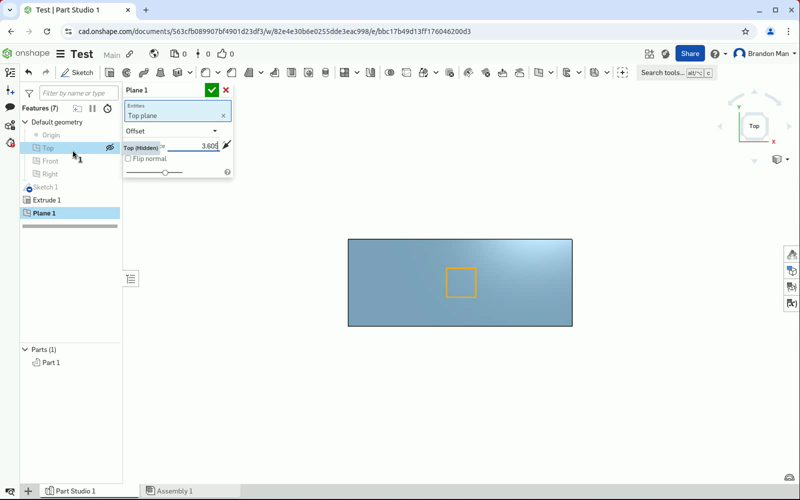
key(enter, 2)
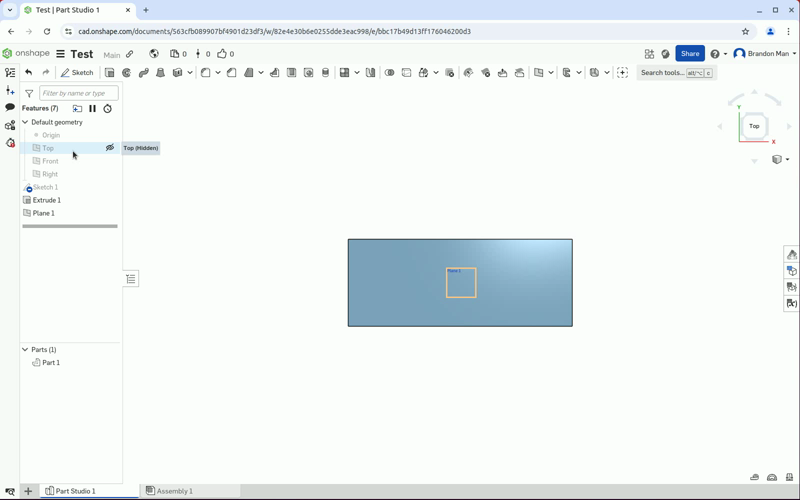
key(shift+s)
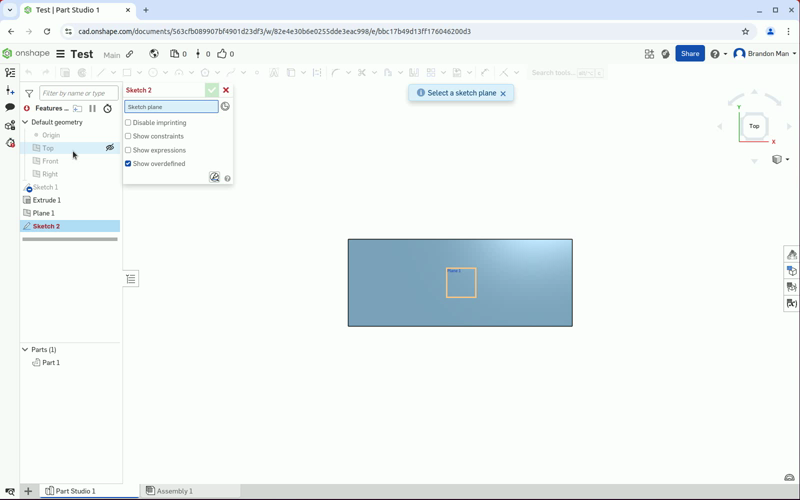
mouse_move(73, 215)
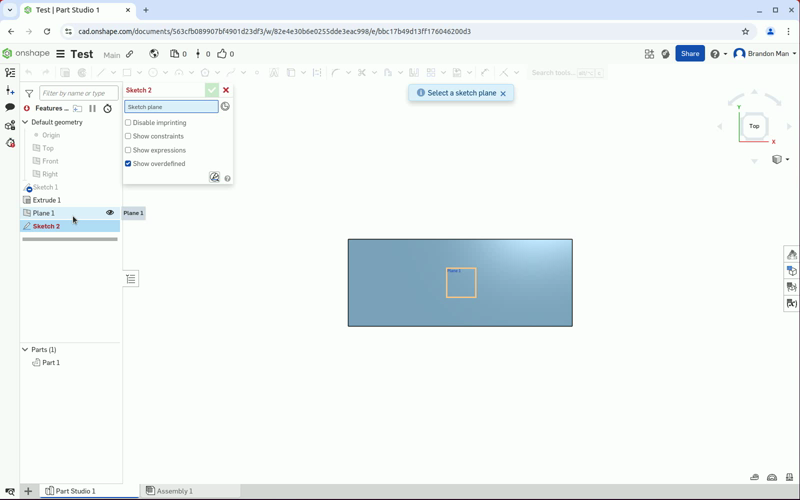
click(73, 215)
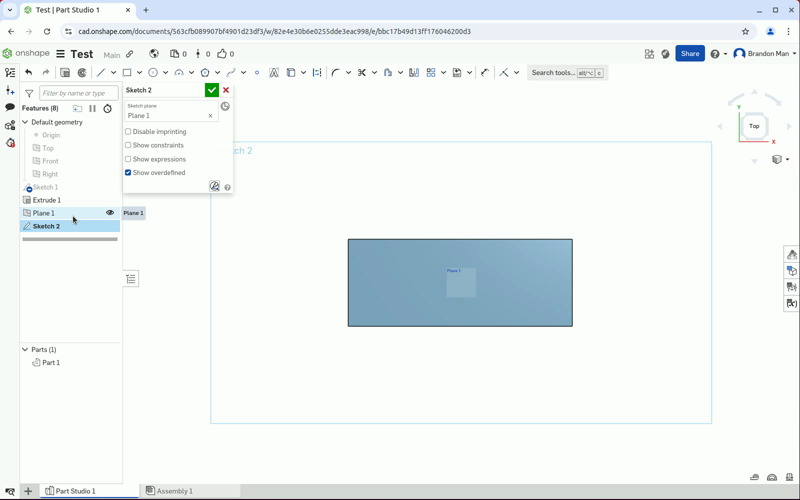
mouse_move(73, 352)
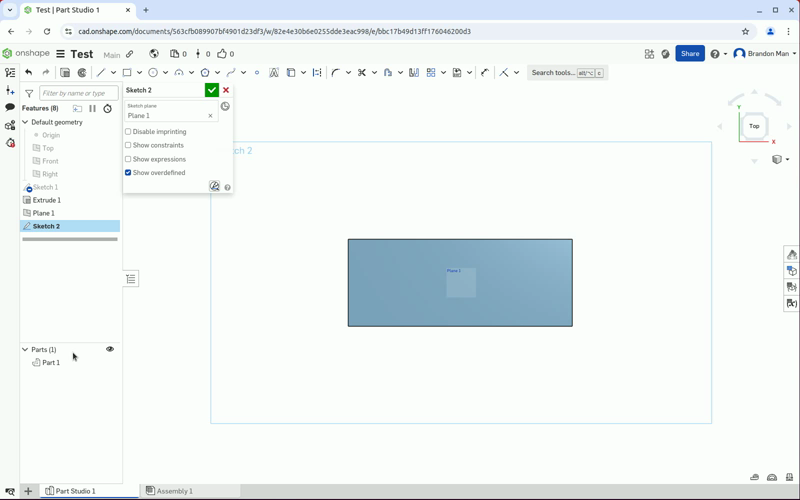
key(y)
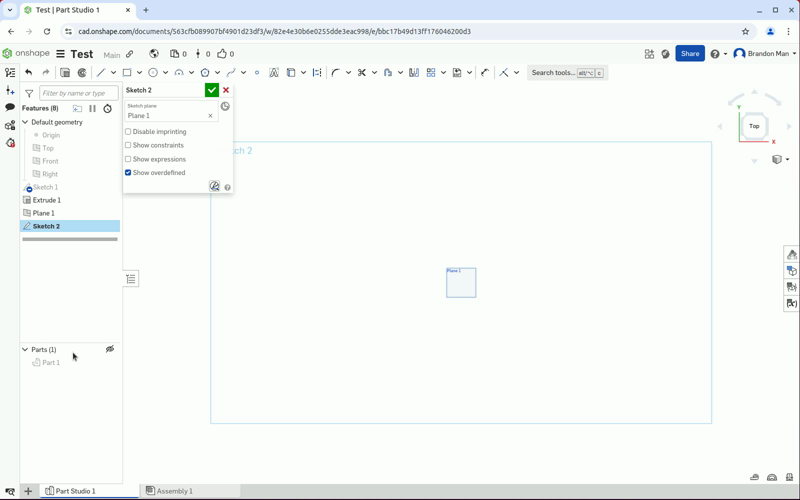
key(l)
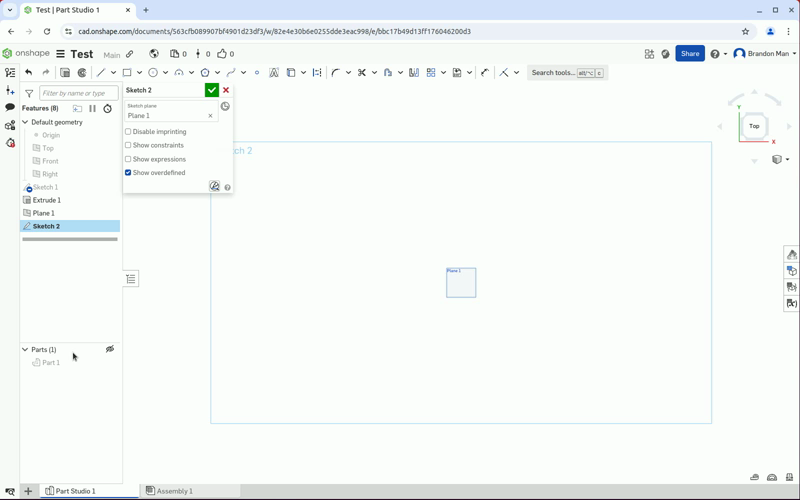
key_down(shift)
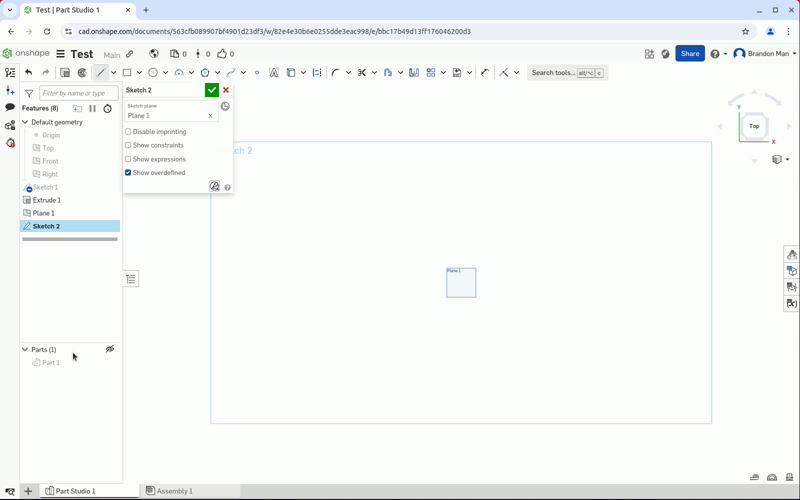
mouse_move(348, 326)
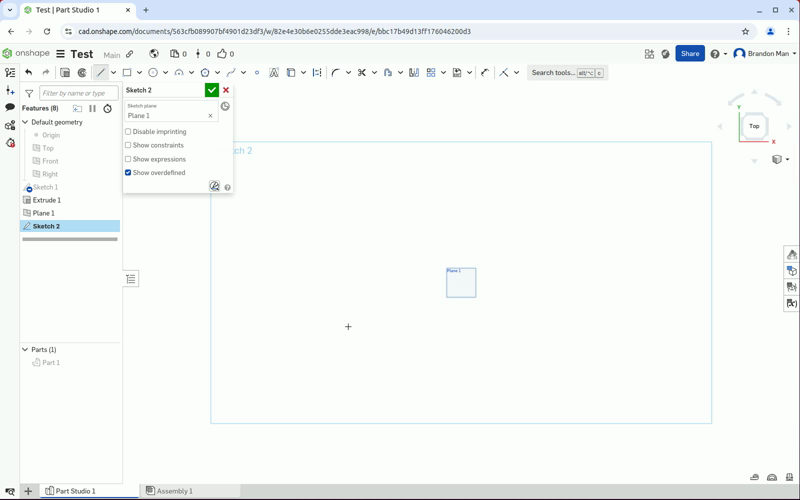
click(348, 326)
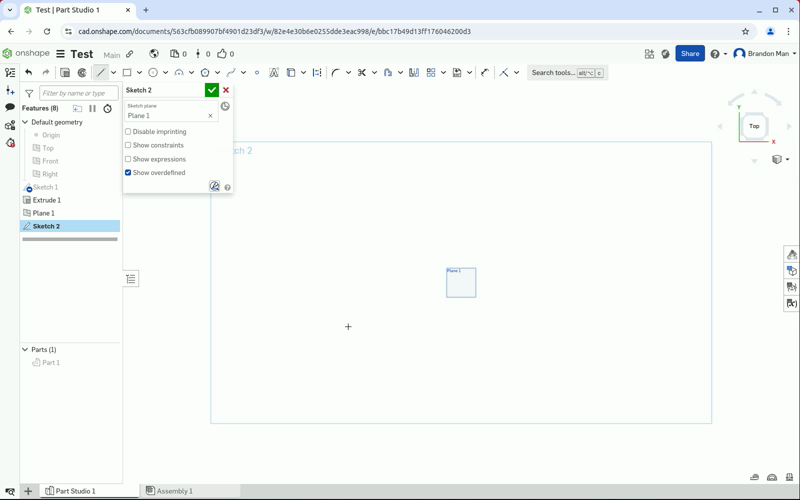
key_up(shift)
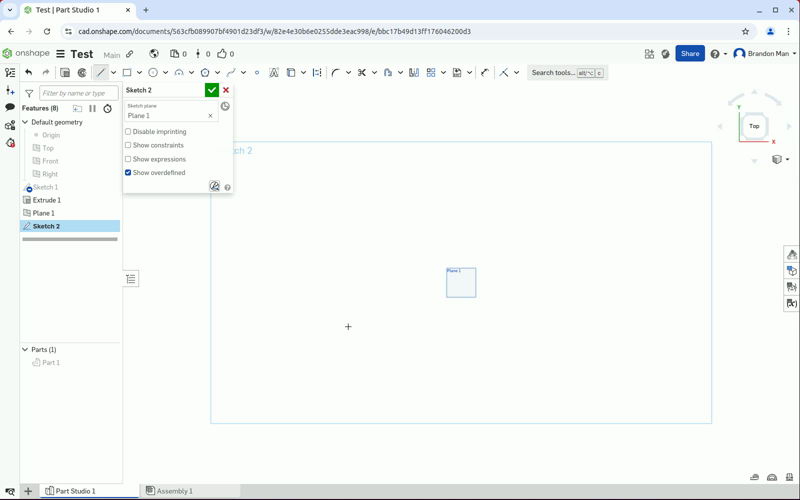
key_down(shift)
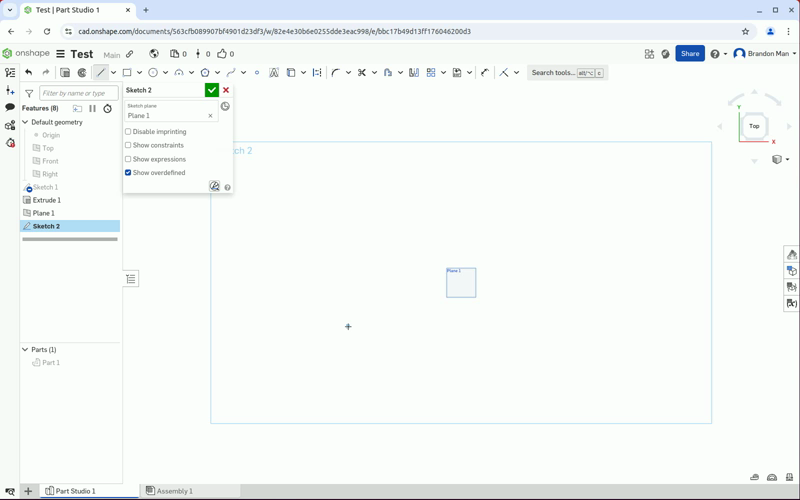
mouse_move(378, 326)
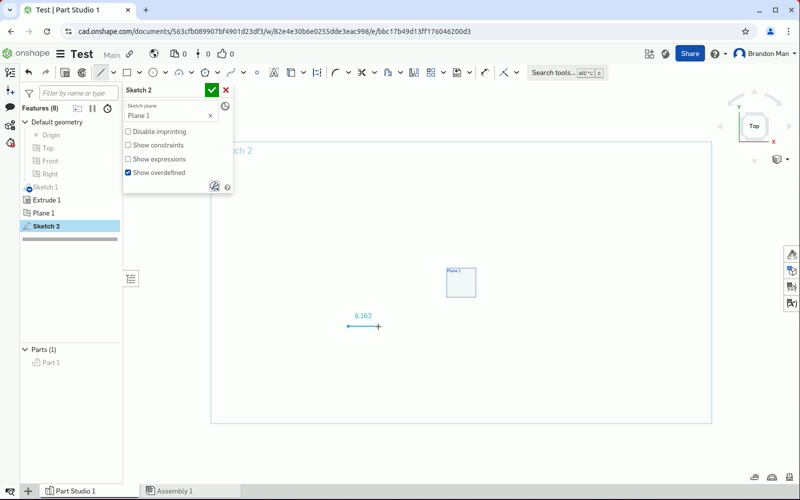
mouse_move(373, 326)
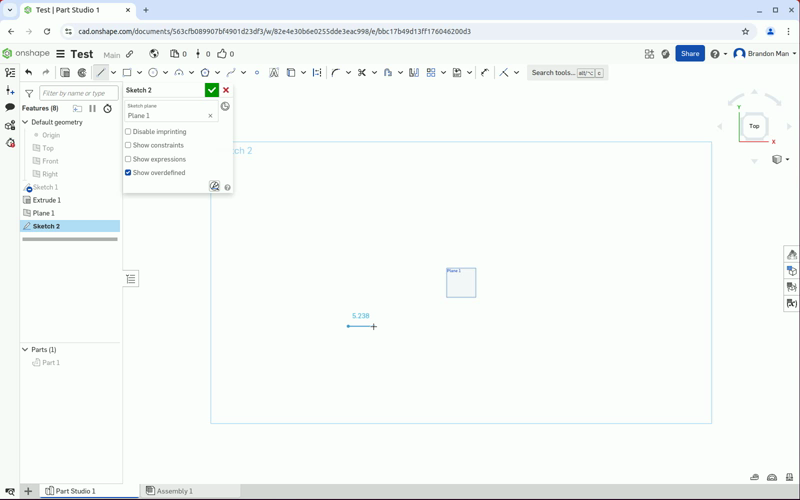
click(373, 326)
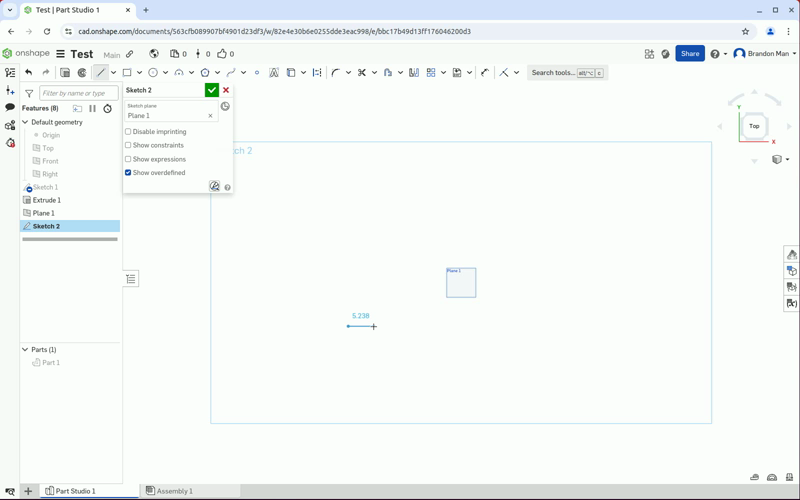
key_up(shift)
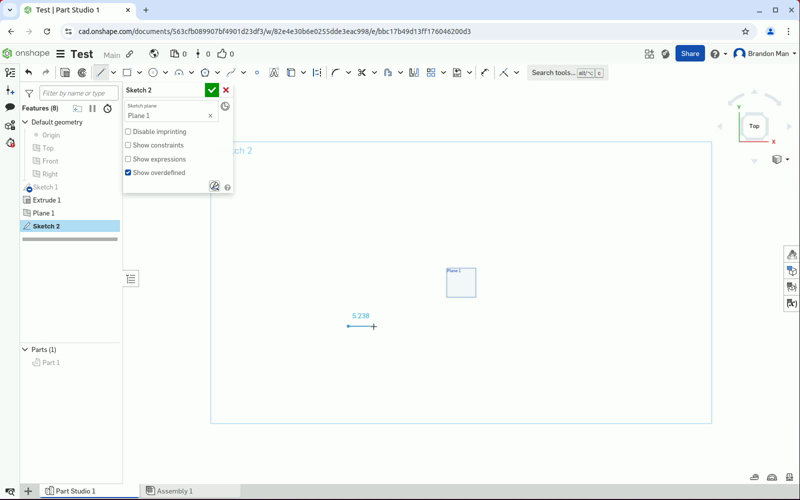
key_down(shift)
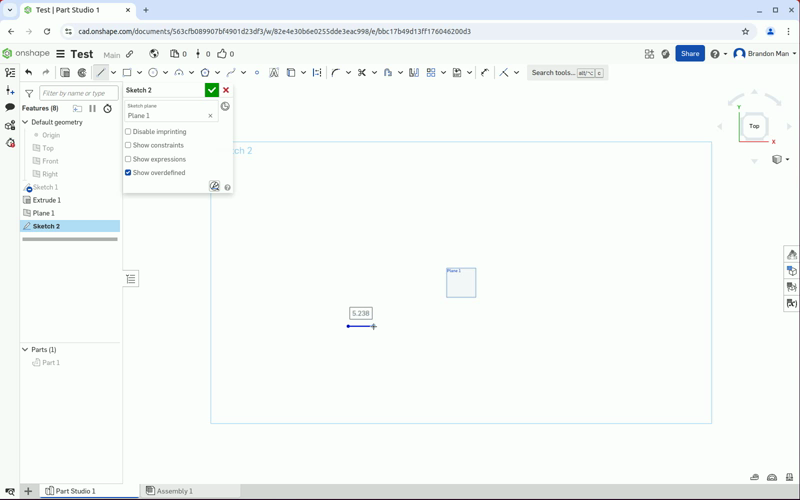
mouse_move(373, 239)
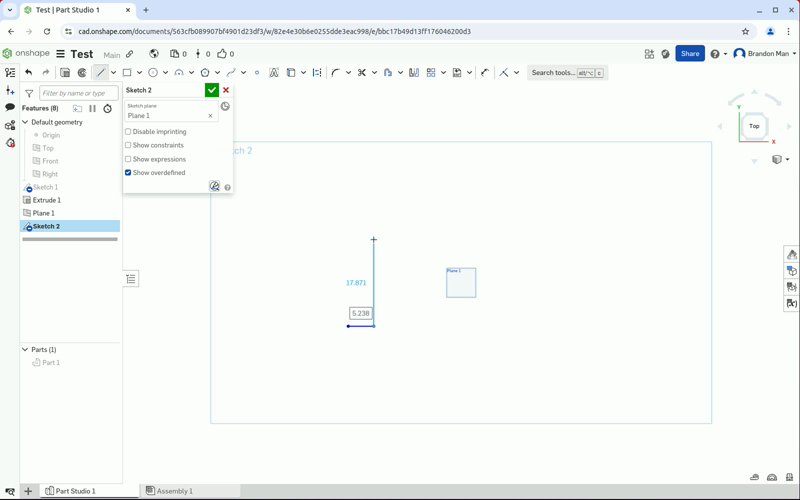
click(373, 239)
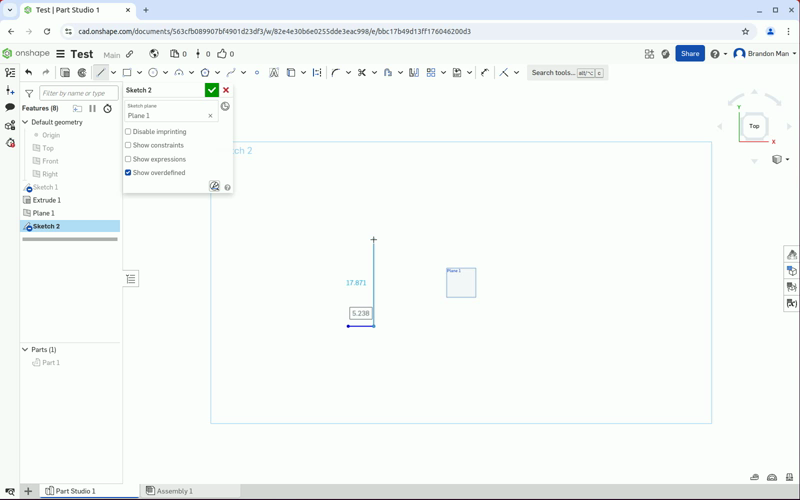
key_up(shift)
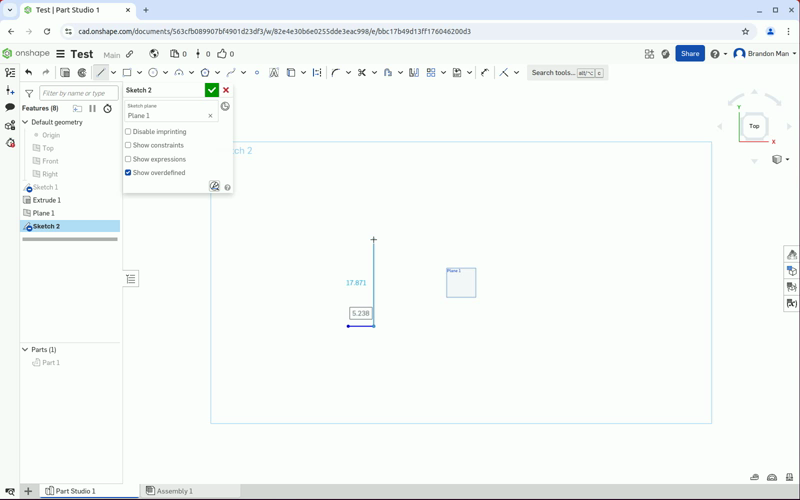
key_down(shift)
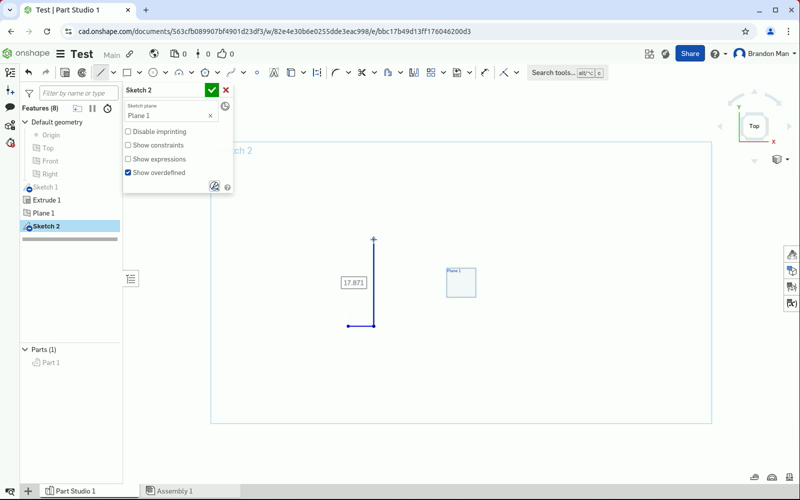
mouse_move(403, 239)
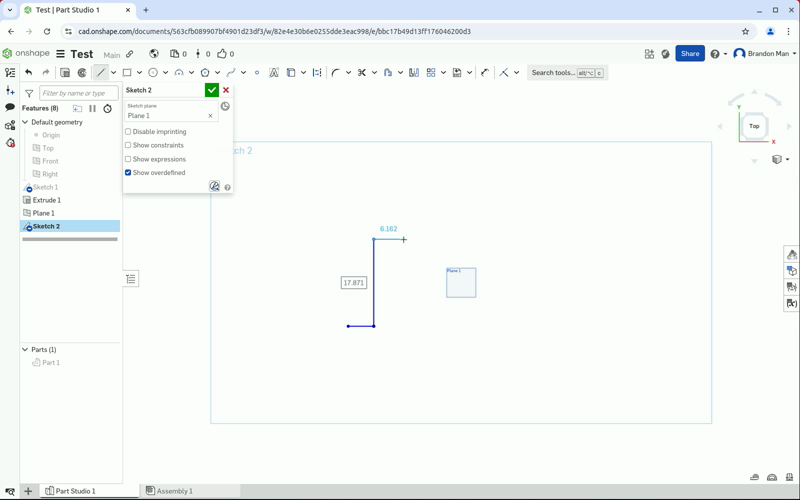
mouse_move(348, 239)
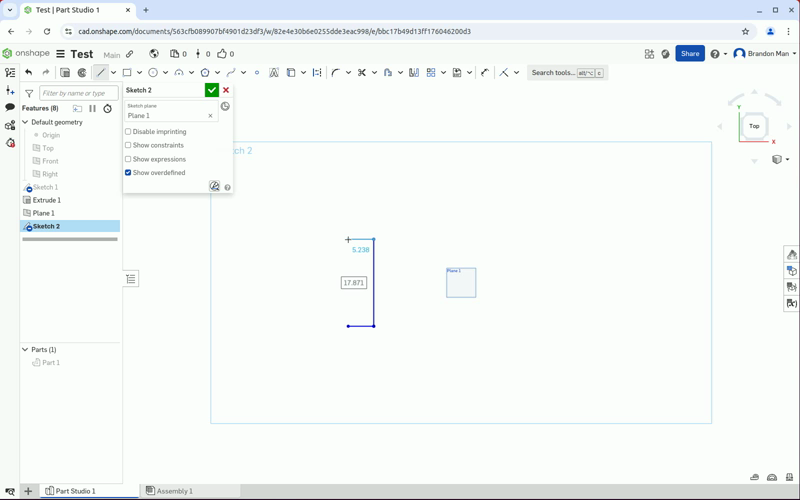
click(348, 239)
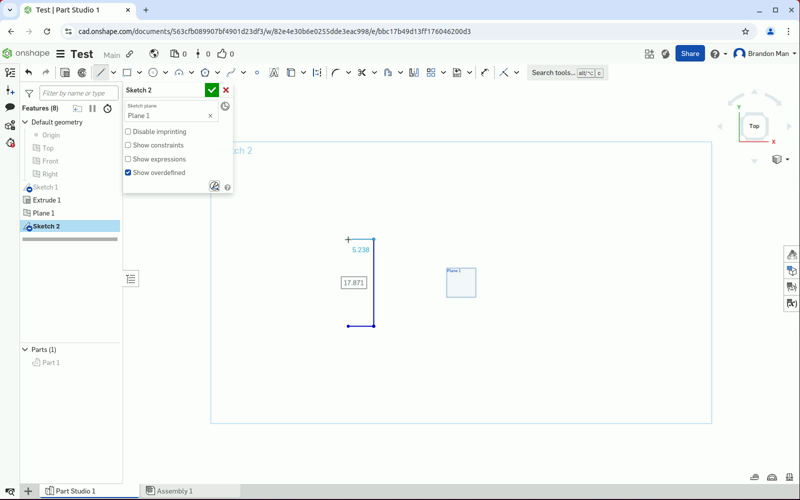
key_up(shift)
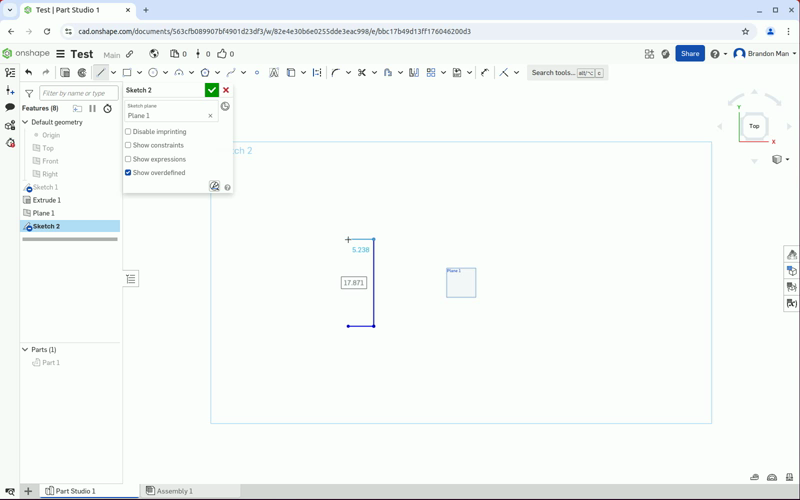
key_down(shift)
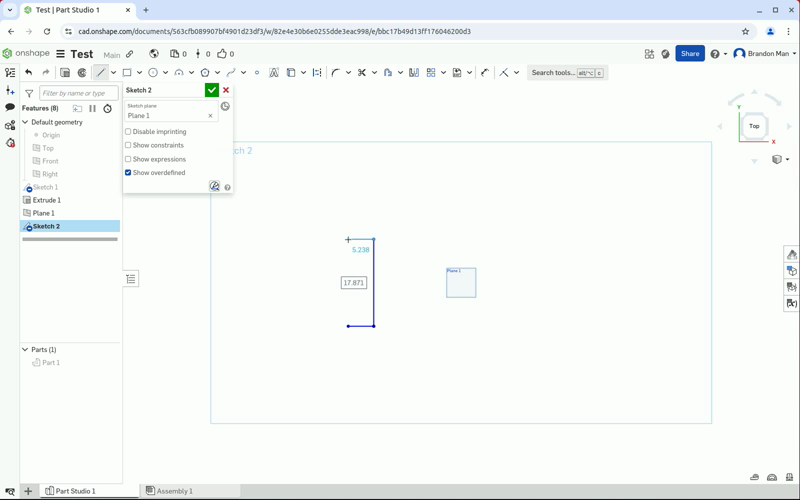
mouse_move(348, 326)
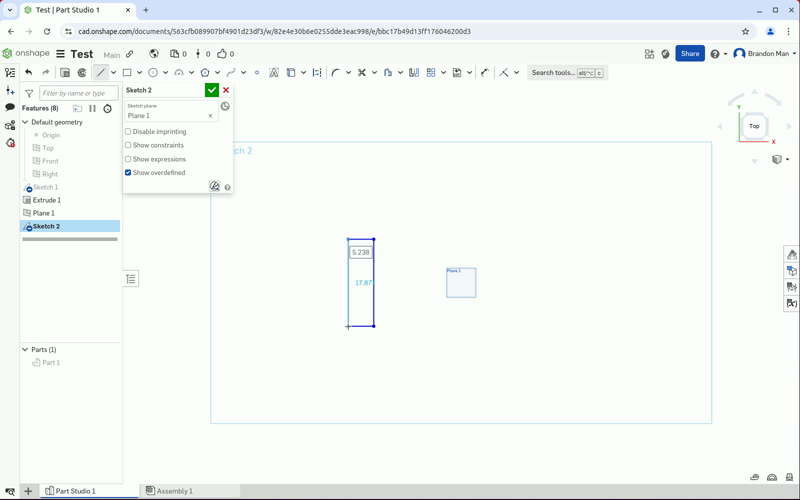
key_up(shift)
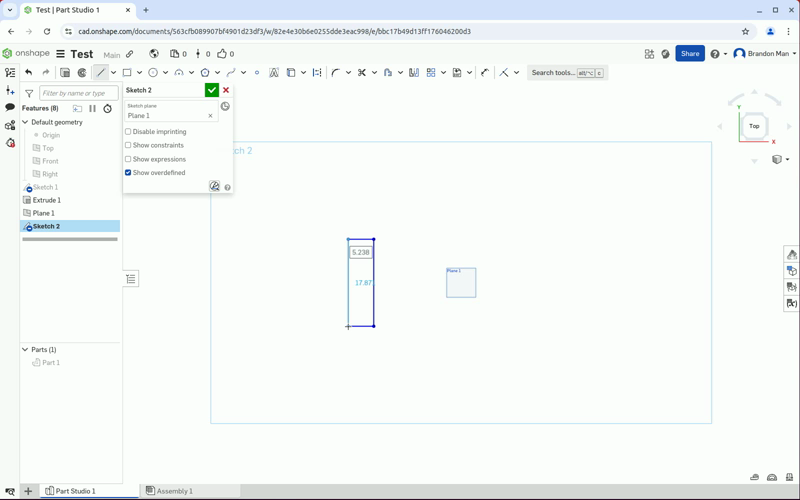
click(348, 326)
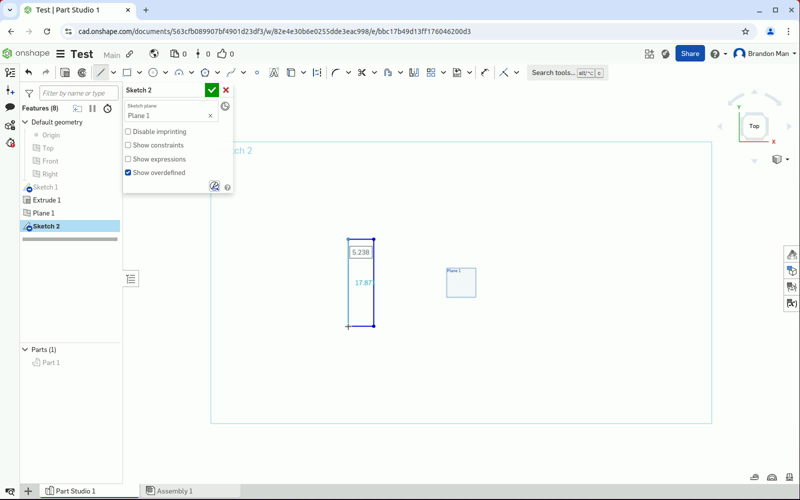
key(esc)
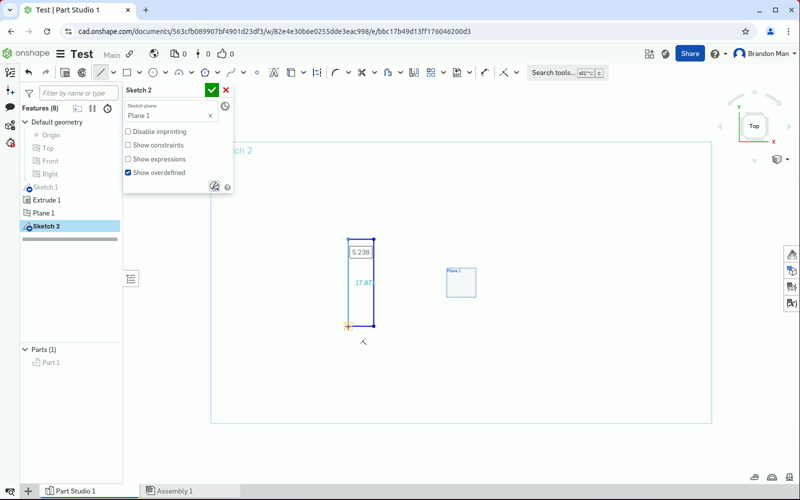
mouse_move(360, 270)
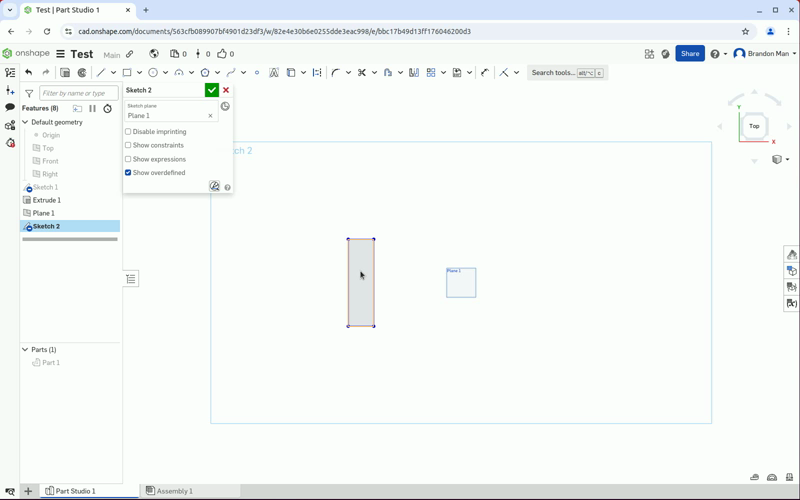
click(360, 270)
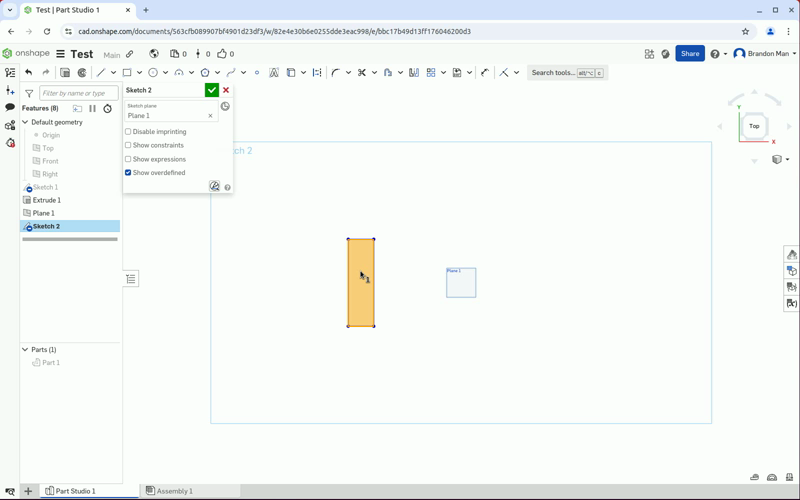
mouse_move(73, 352)
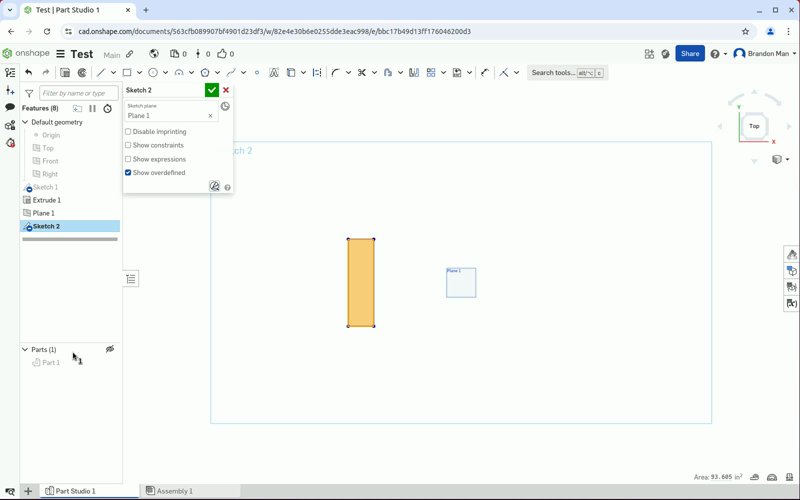
key(shift+y)
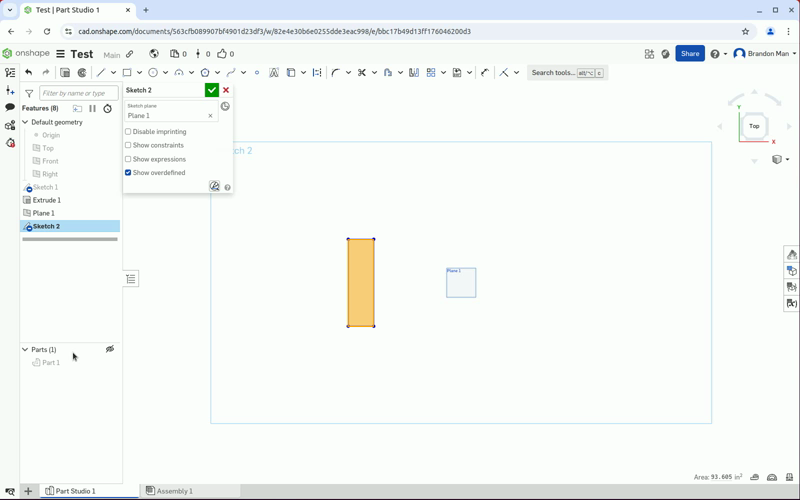
key(shift+e)
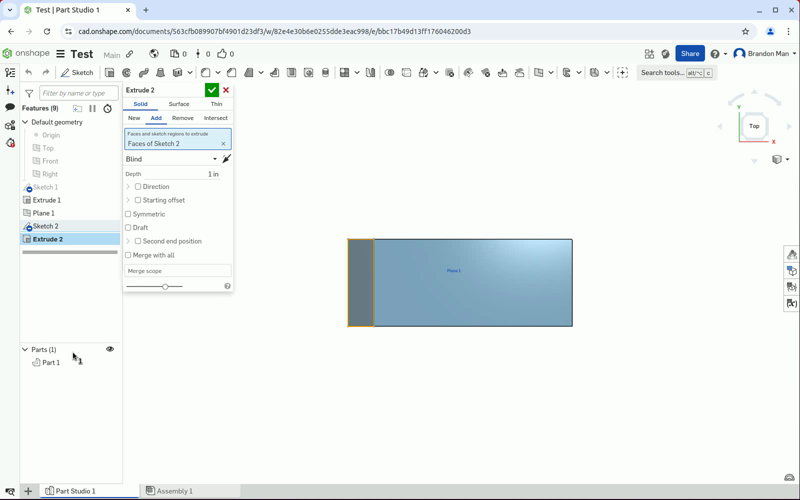
mouse_move(143, 106)
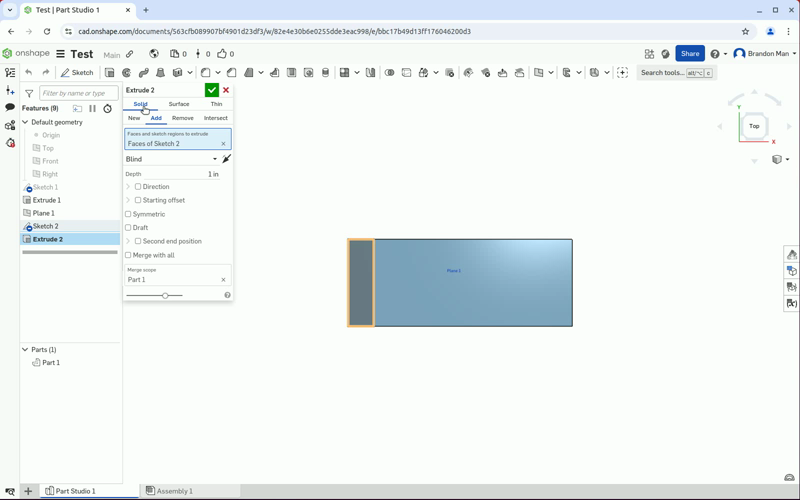
click(143, 106)
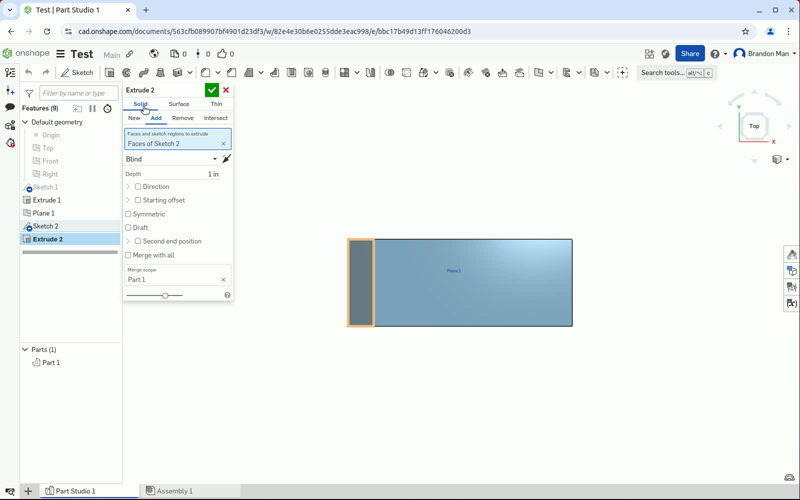
mouse_move(137, 120)
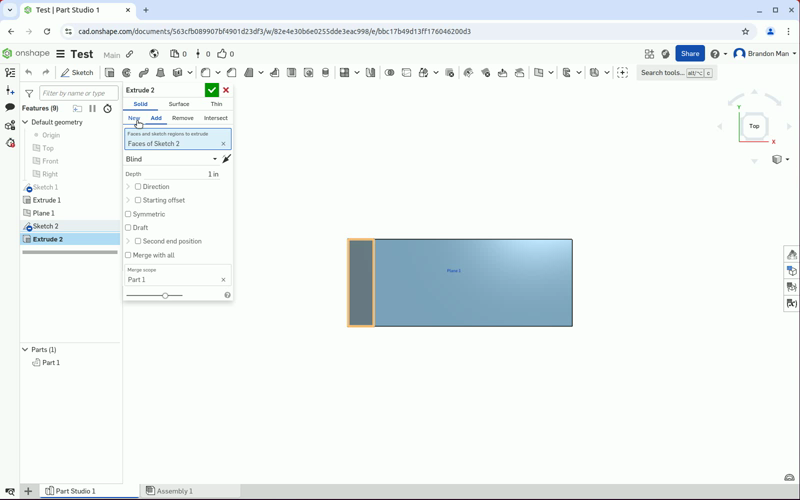
click(137, 120)
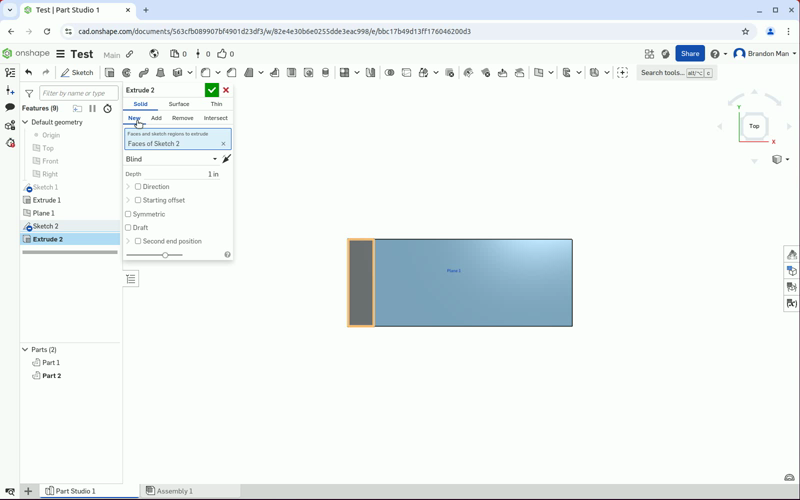
key(tab, 4)
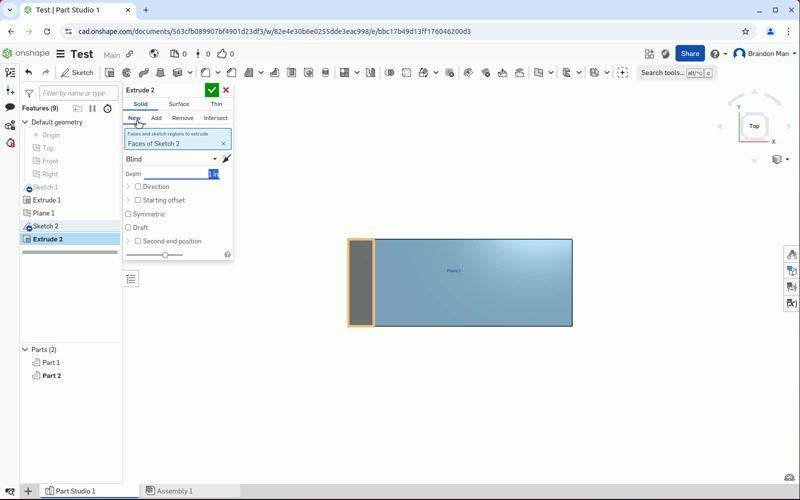
text(5.296)
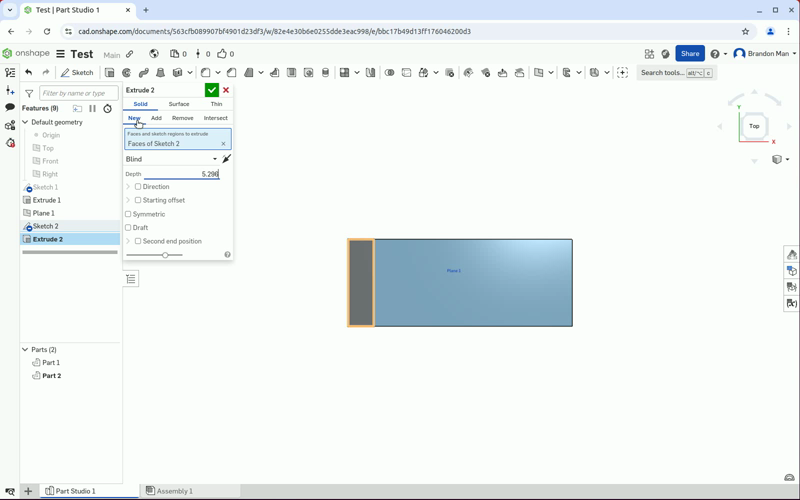
key(enter)
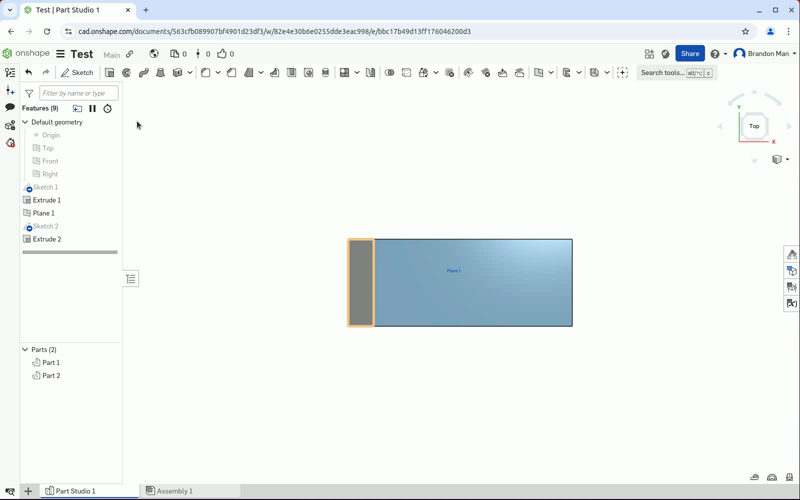
key(shift+h)
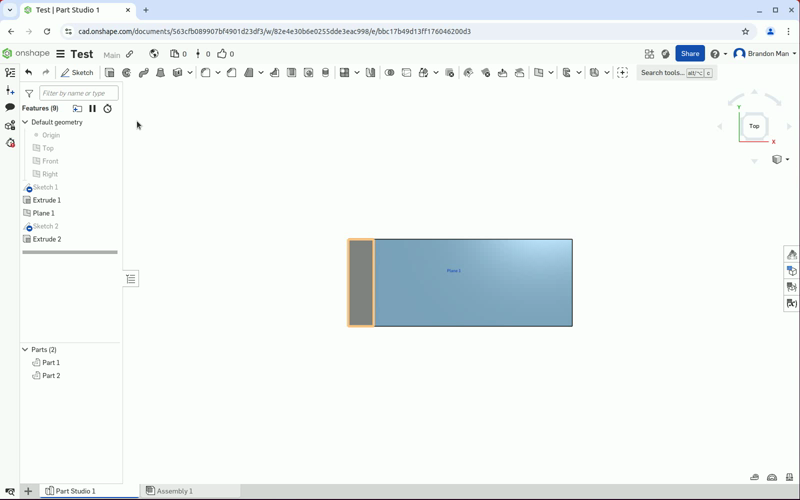
key(shift+h)
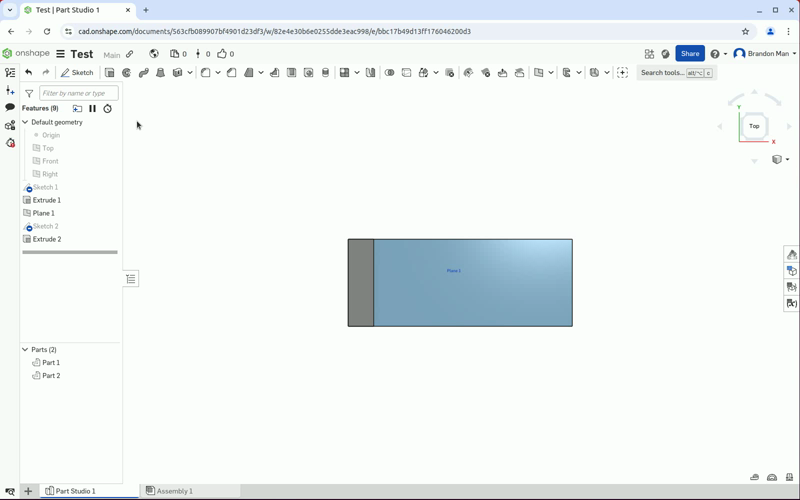
mouse_move(73, 189)
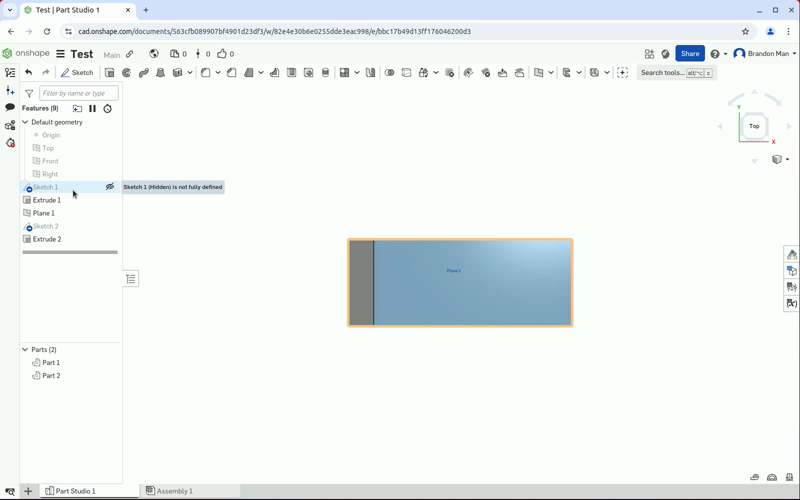
click(73, 189)
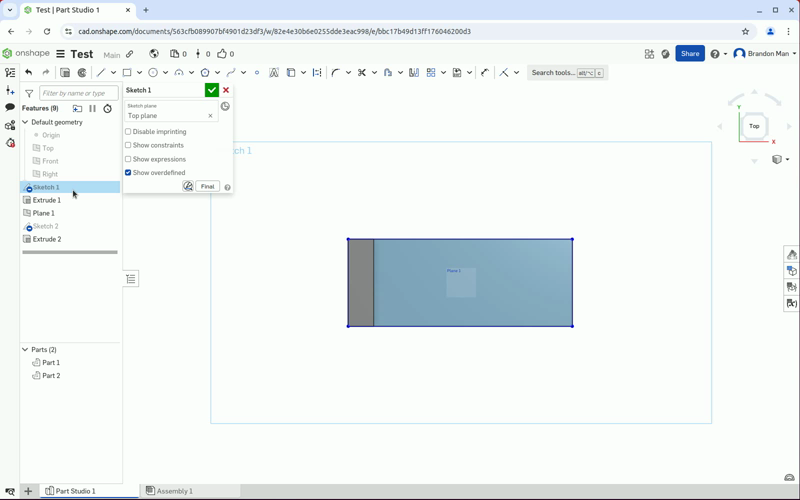
mouse_move(229, 92)
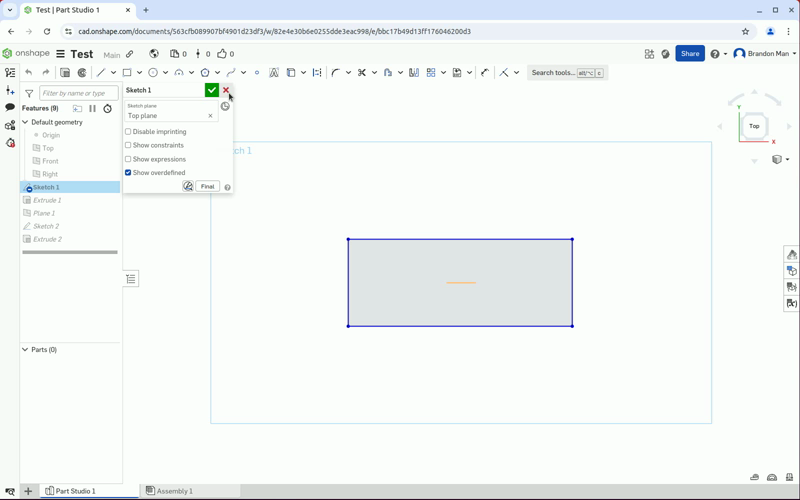
click(229, 92)
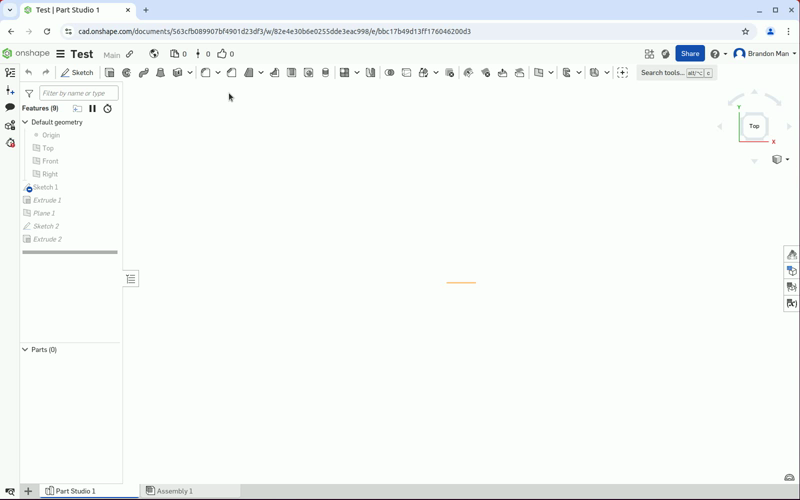
key(shift+s)
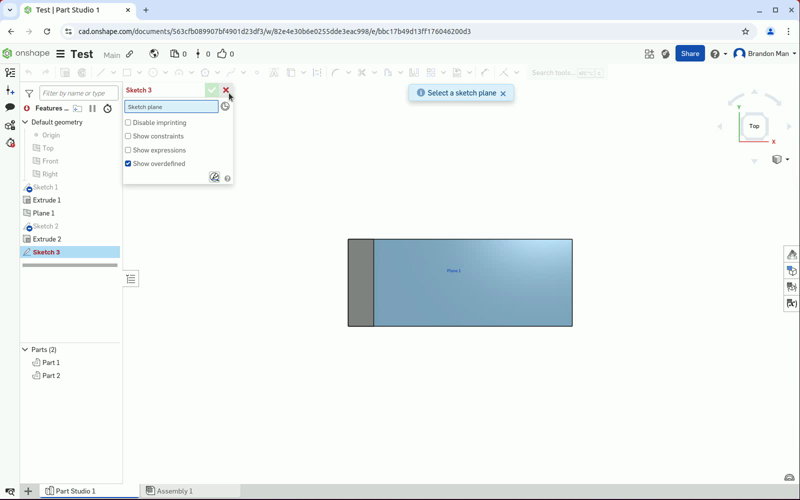
mouse_move(73, 215)
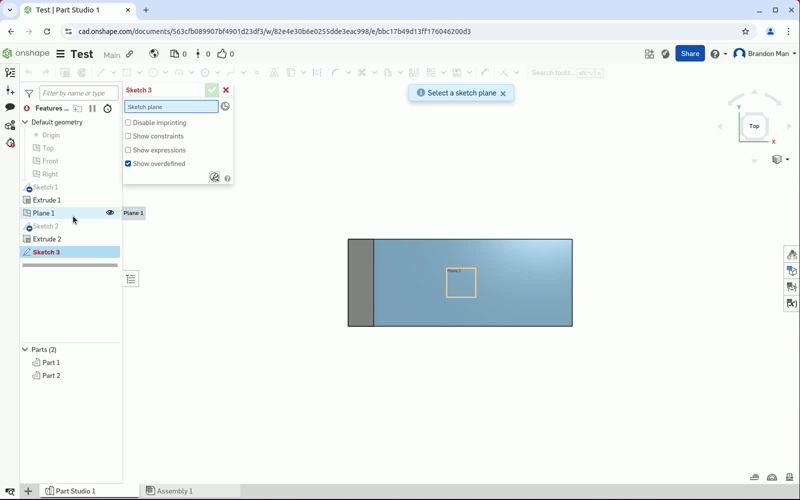
click(73, 215)
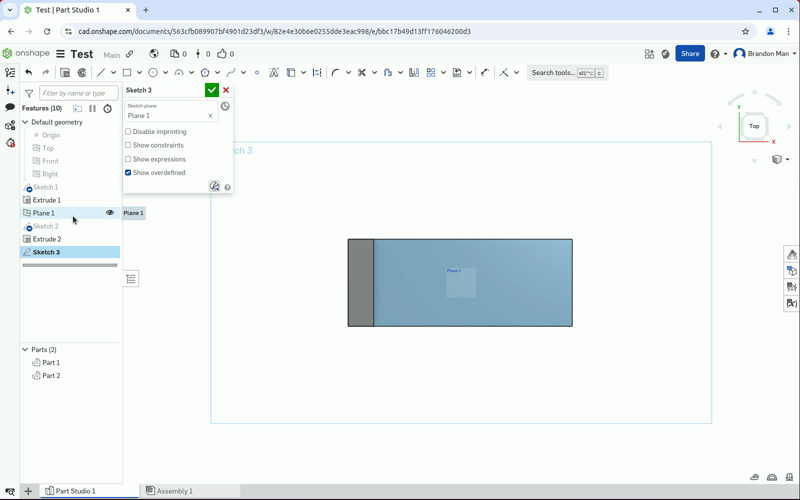
mouse_move(73, 352)
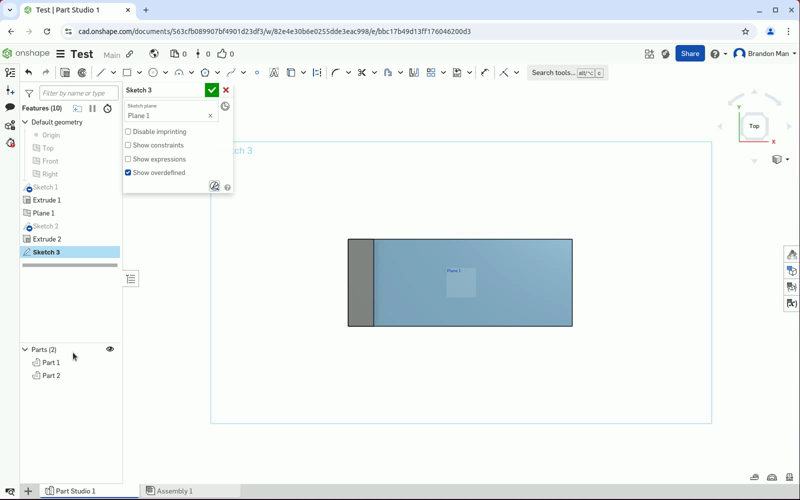
key(y)
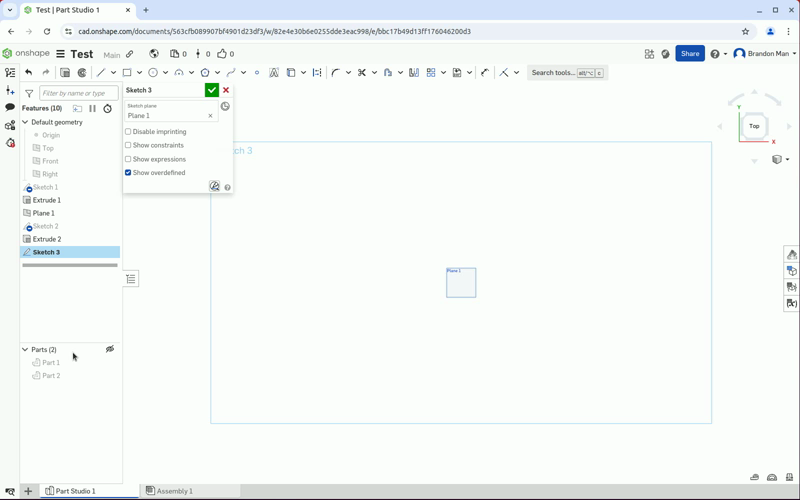
key(l)
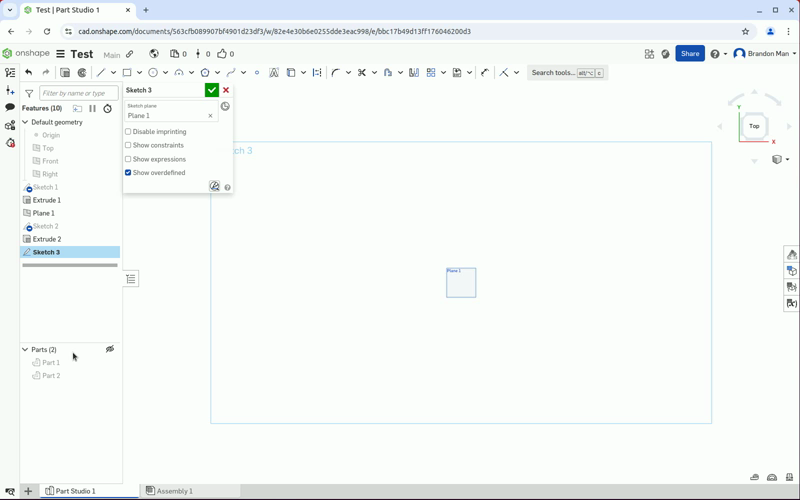
key_down(shift)
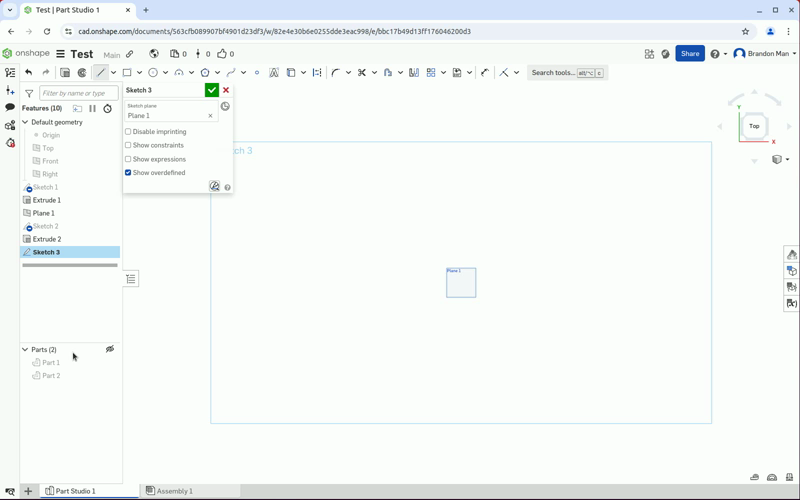
mouse_move(547, 326)
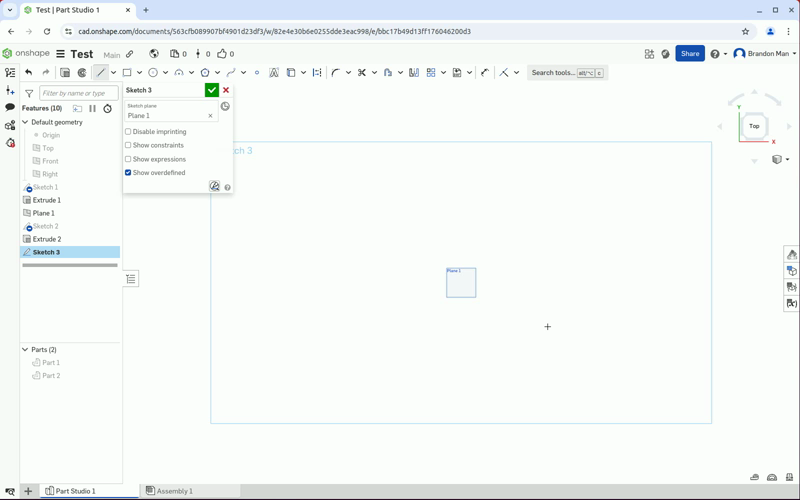
click(547, 326)
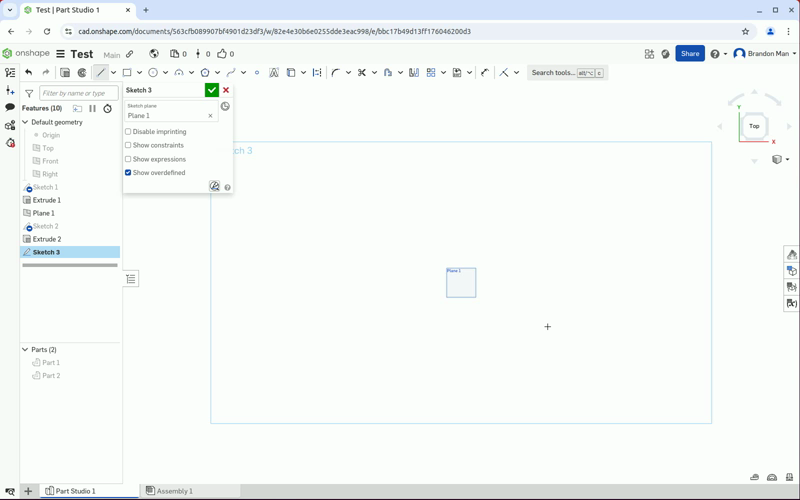
key_up(shift)
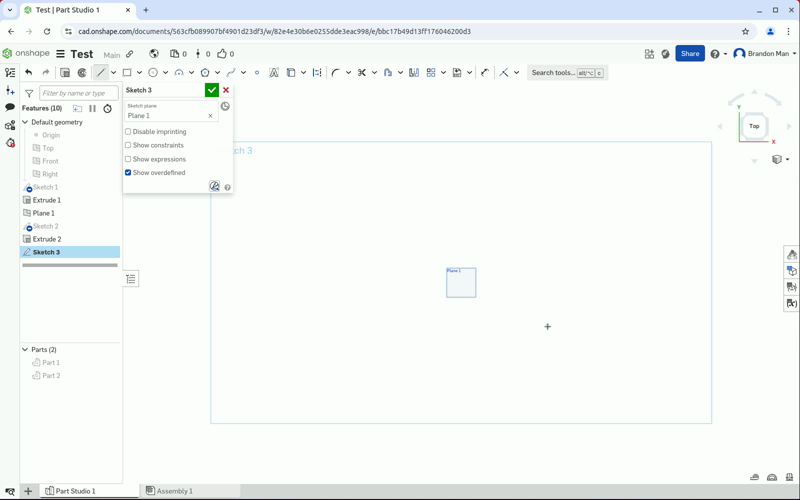
key_down(shift)
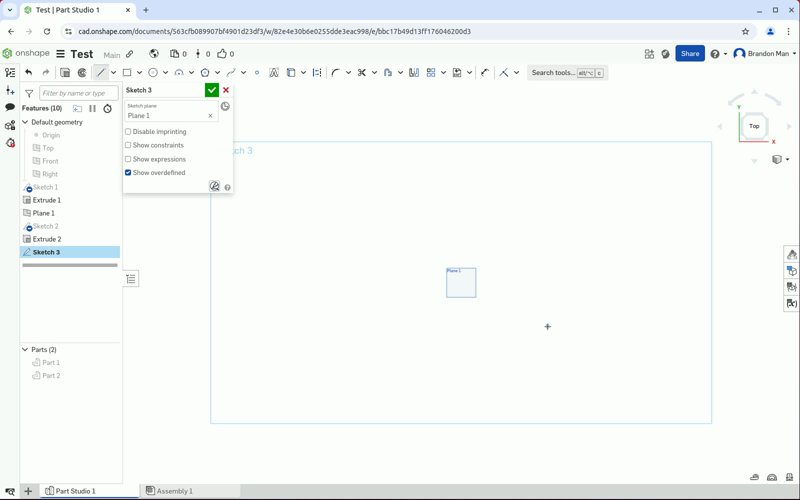
mouse_move(577, 326)
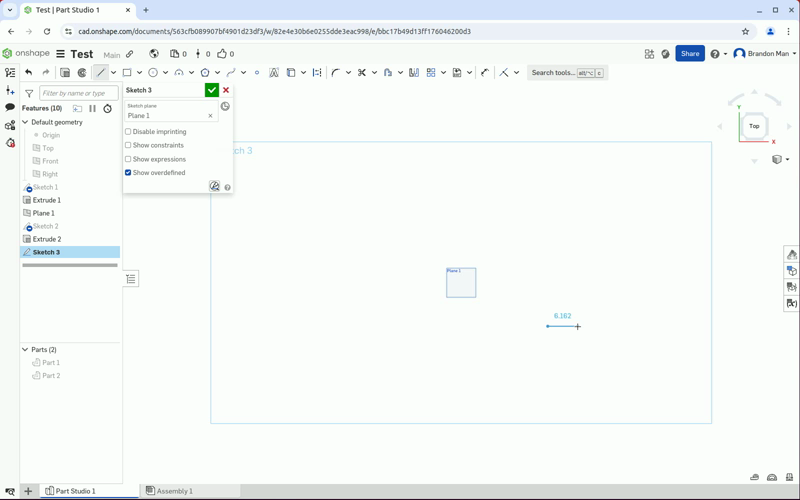
mouse_move(573, 326)
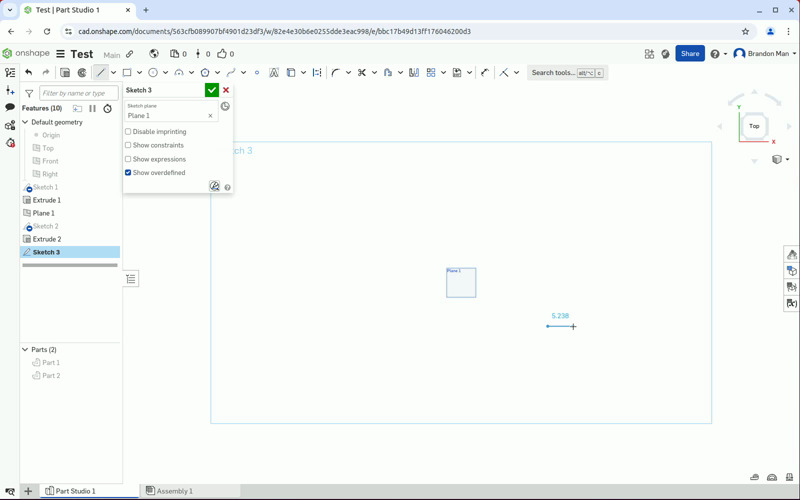
click(573, 326)
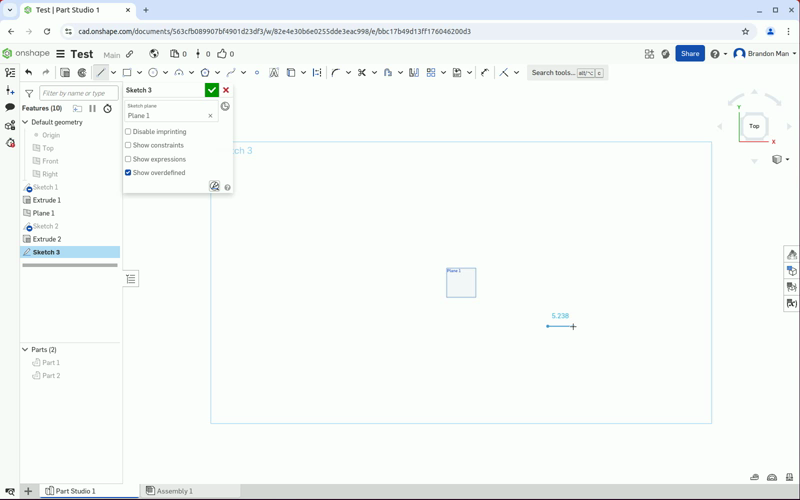
key_up(shift)
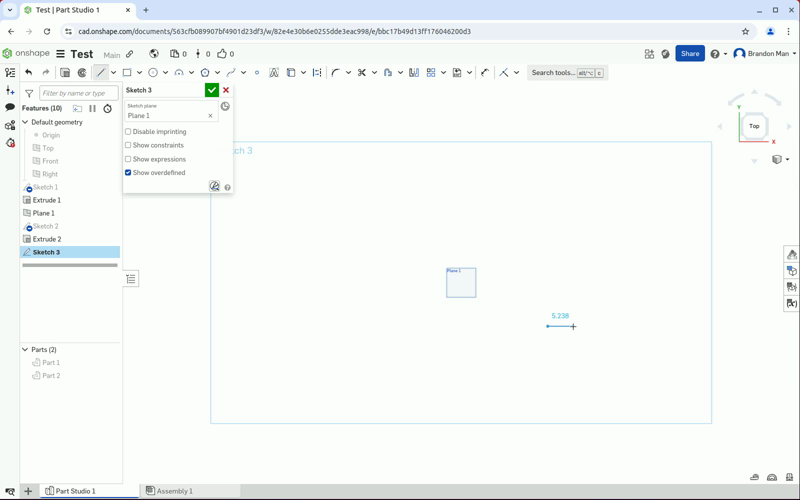
key_down(shift)
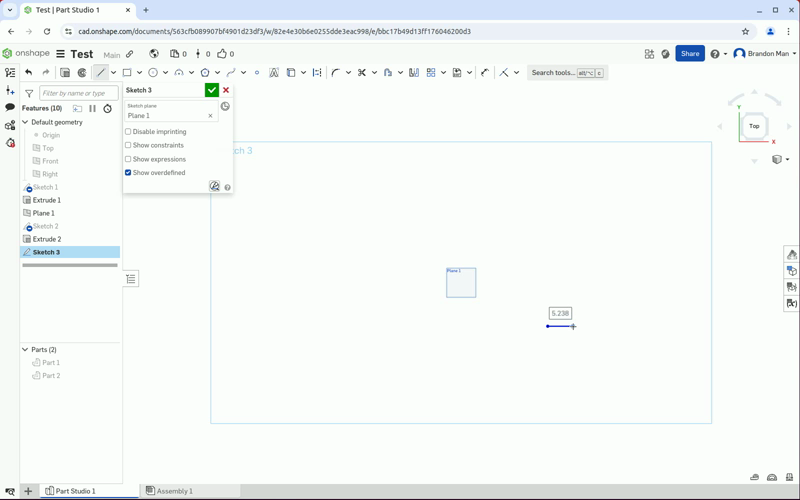
mouse_move(573, 239)
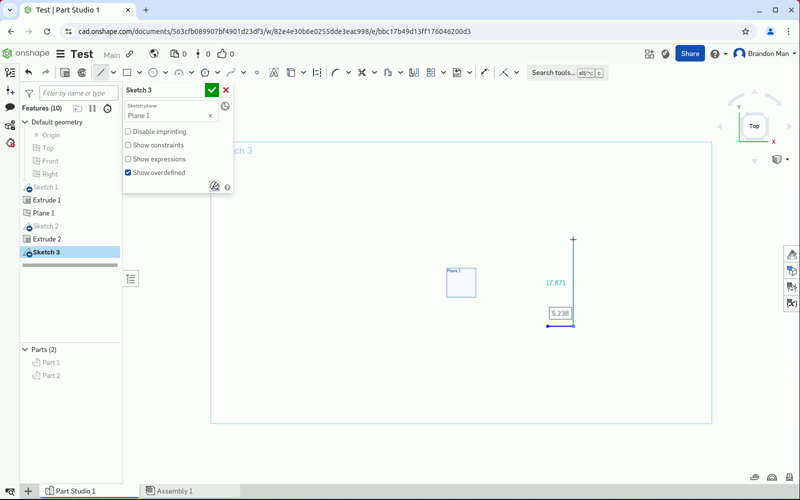
click(573, 239)
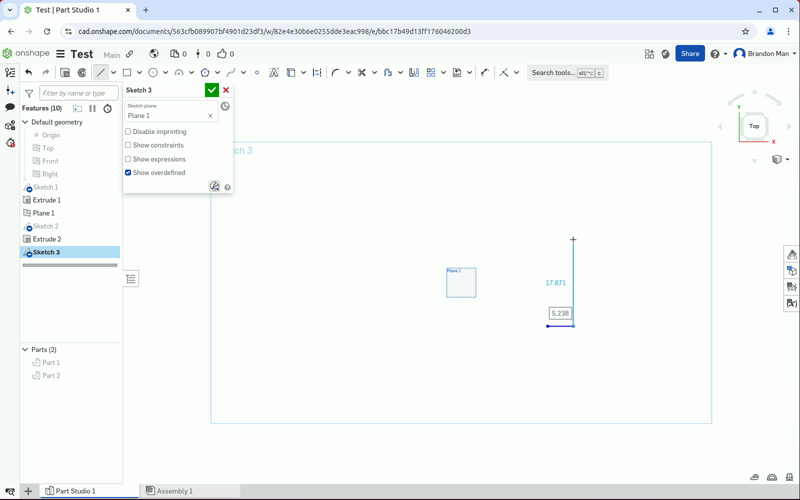
key_up(shift)
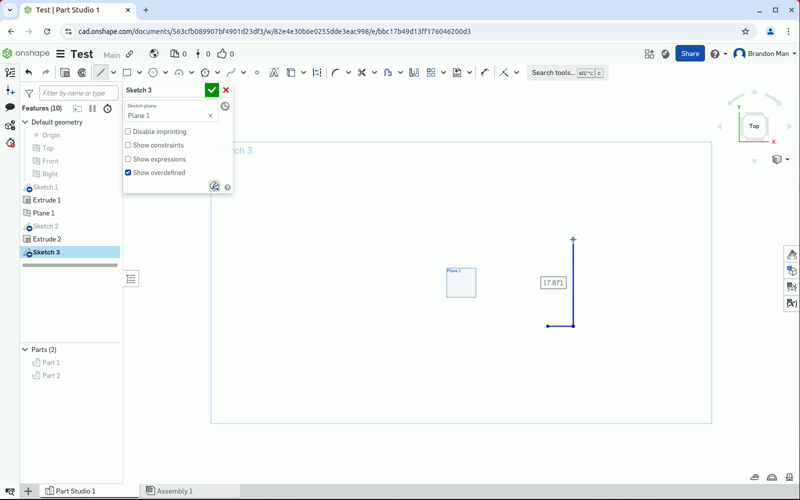
key_down(shift)
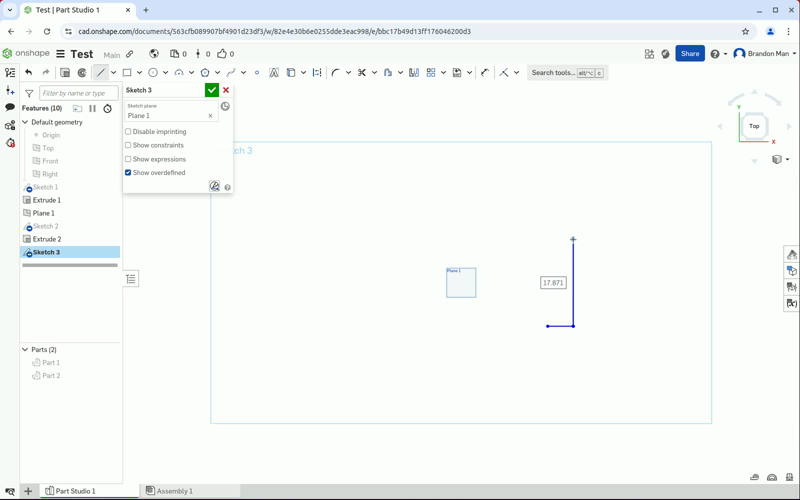
mouse_move(589, 239)
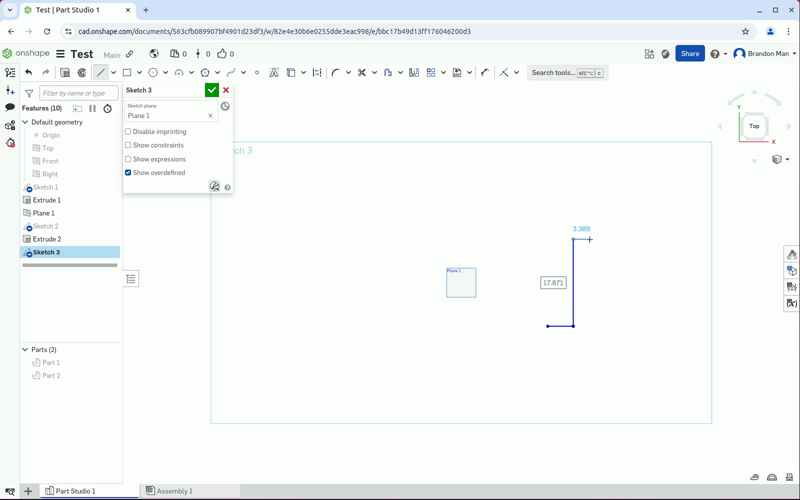
mouse_move(547, 239)
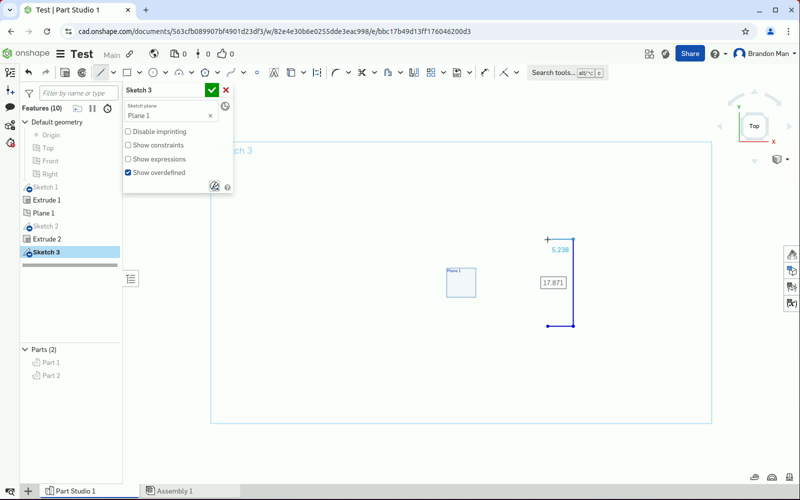
click(547, 239)
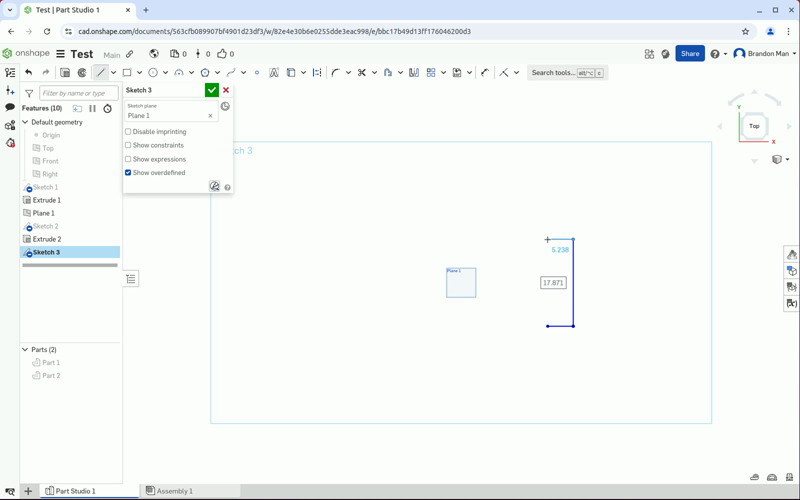
key_up(shift)
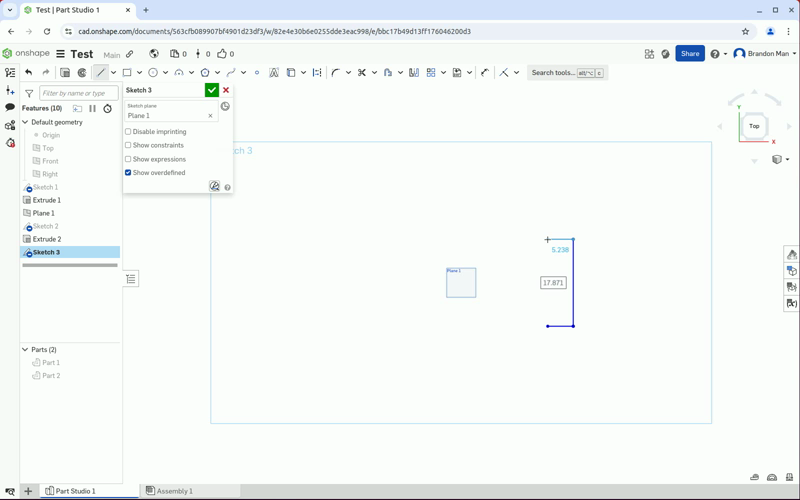
key_down(shift)
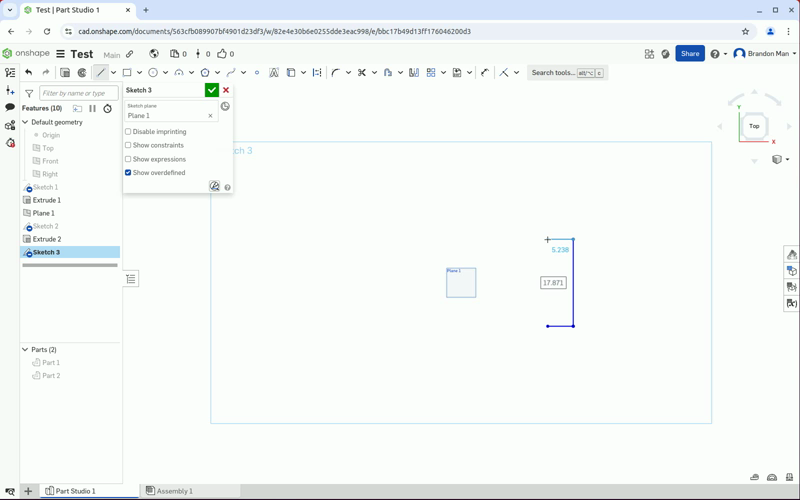
mouse_move(547, 326)
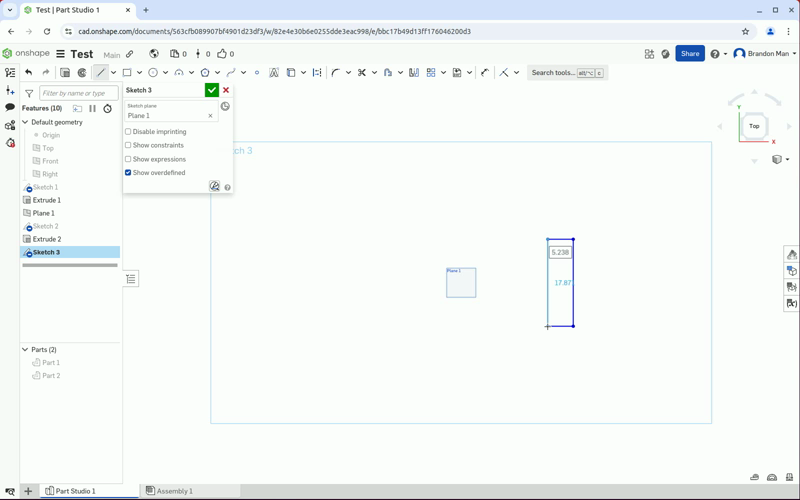
key_up(shift)
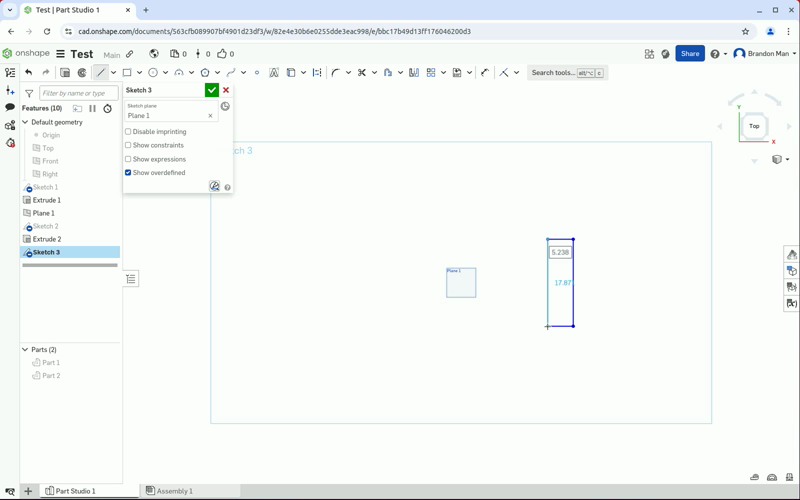
click(547, 326)
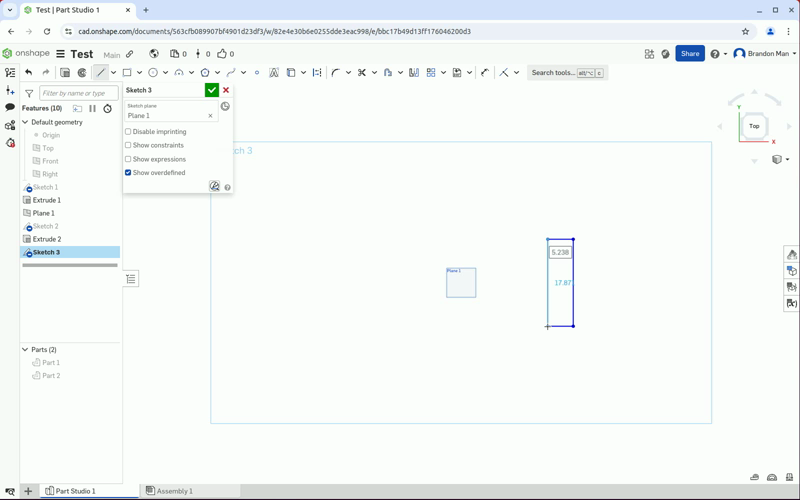
key(esc)
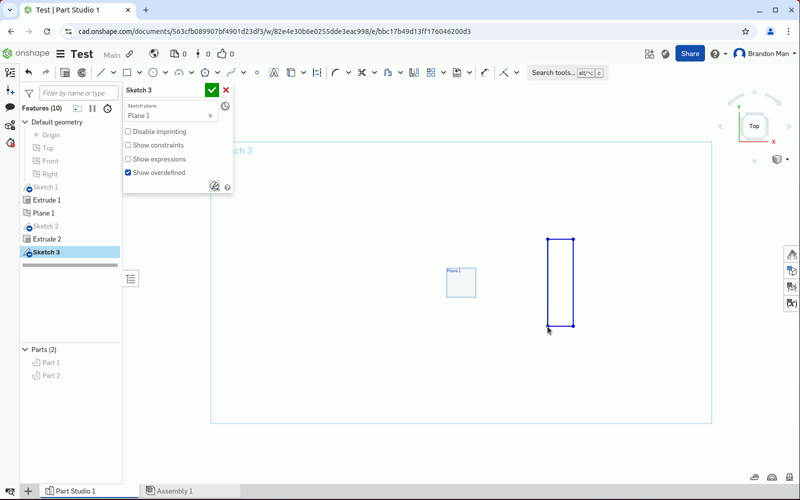
mouse_move(570, 285)
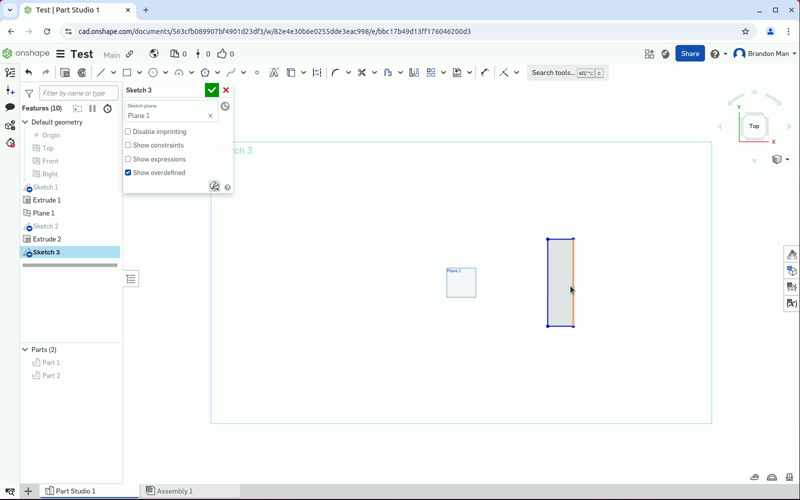
click(570, 285)
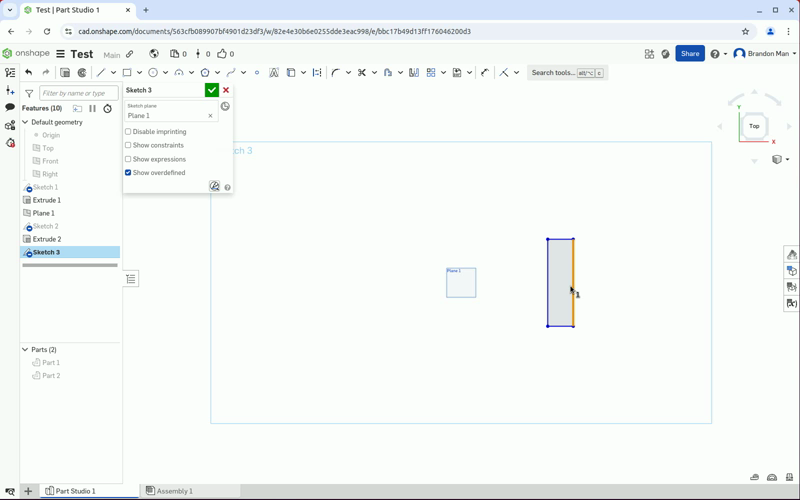
mouse_move(73, 352)
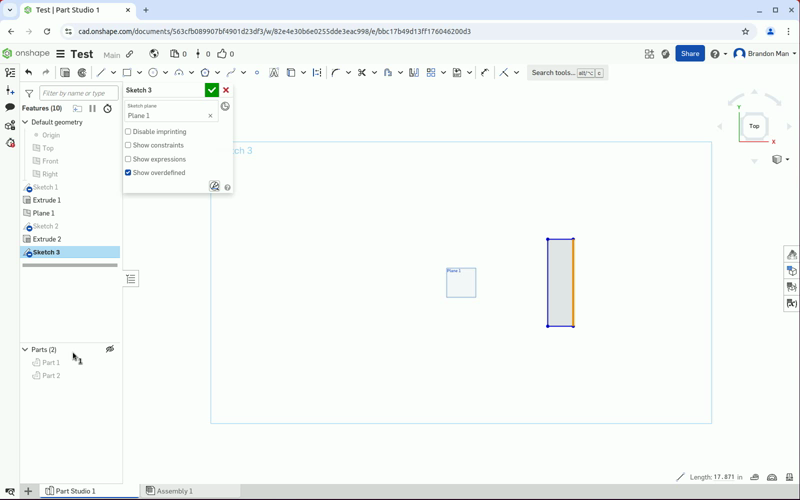
key(shift+y)
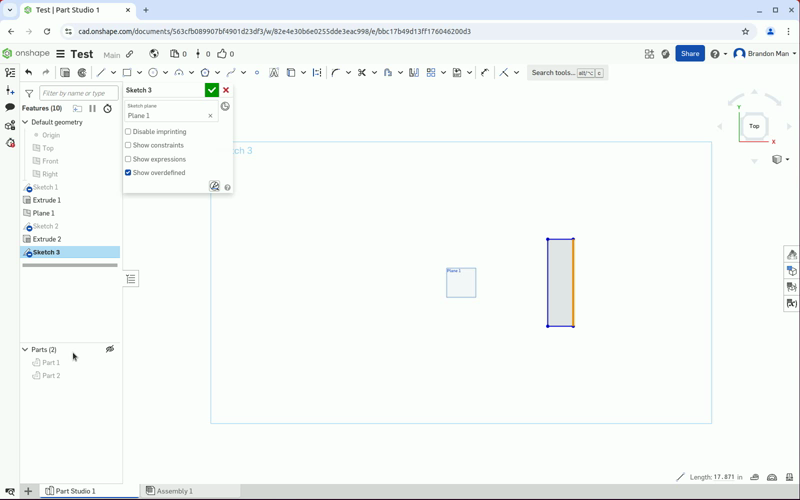
key(shift+e)
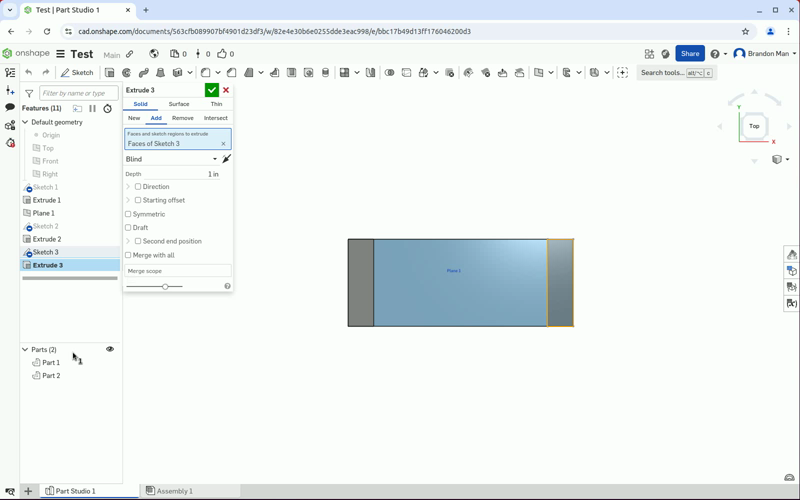
mouse_move(143, 106)
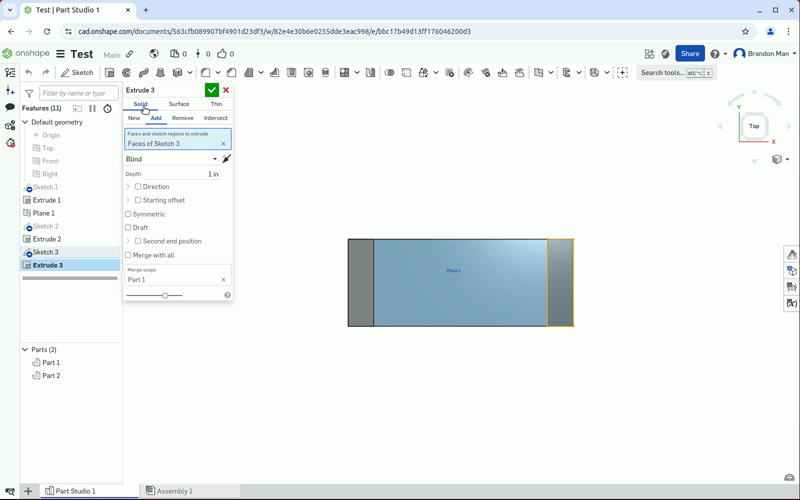
click(143, 106)
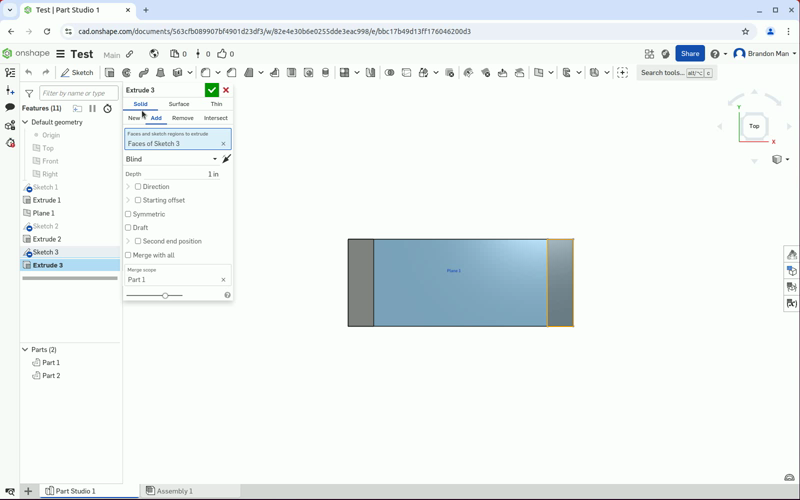
mouse_move(137, 120)
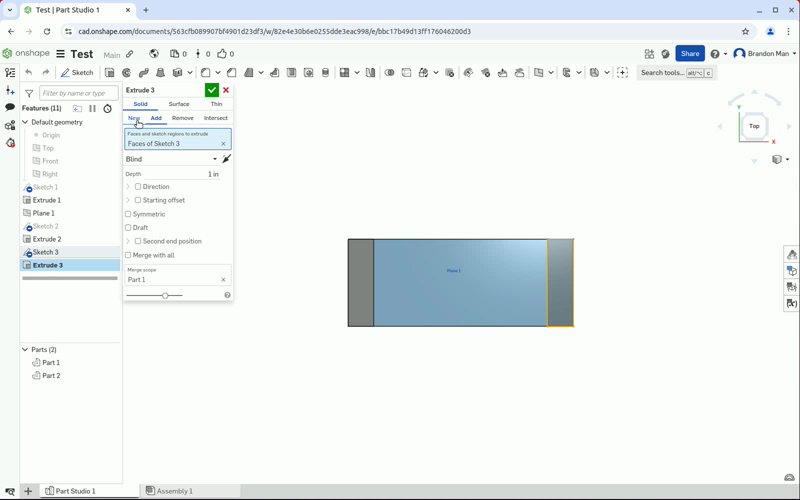
click(137, 120)
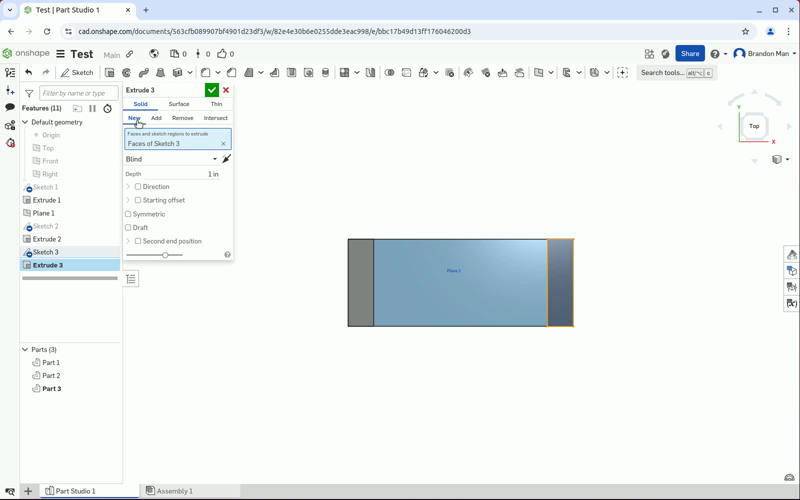
key(tab, 4)
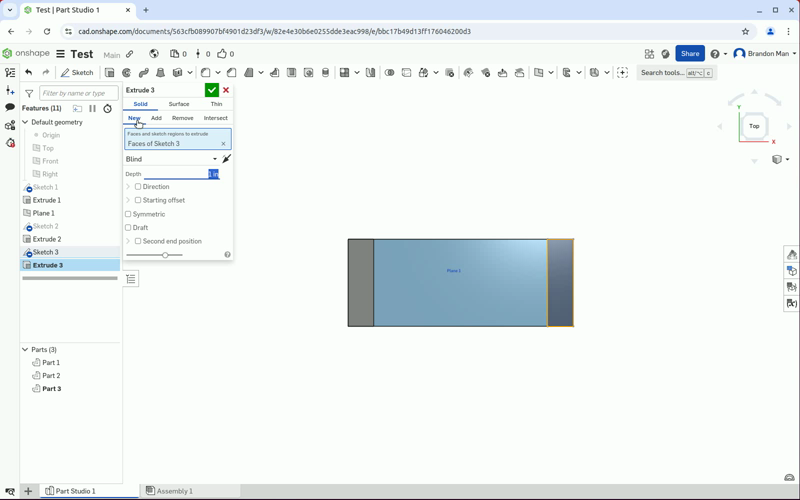
text(5.296)
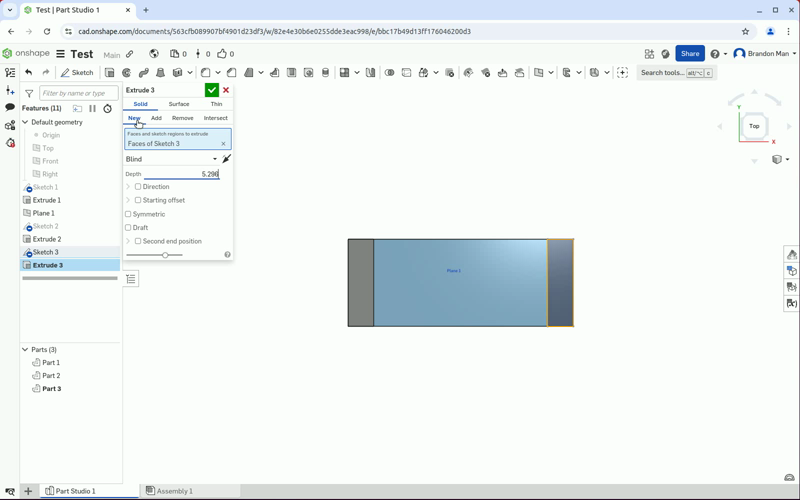
key(enter)
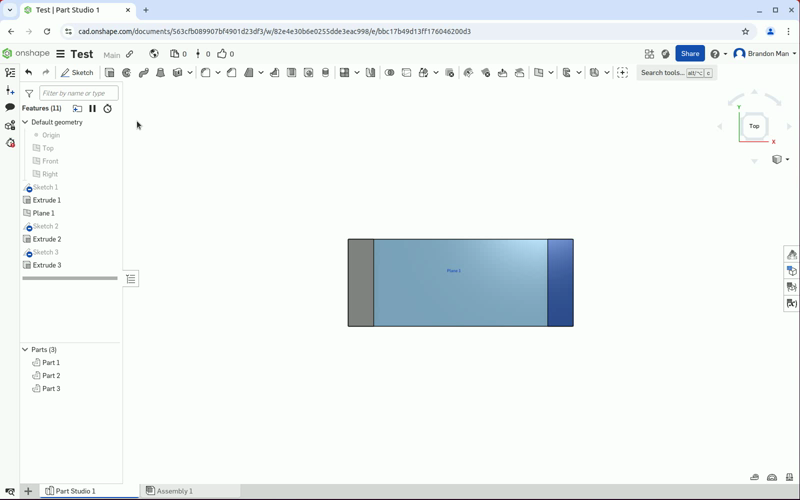
key(shift+h)
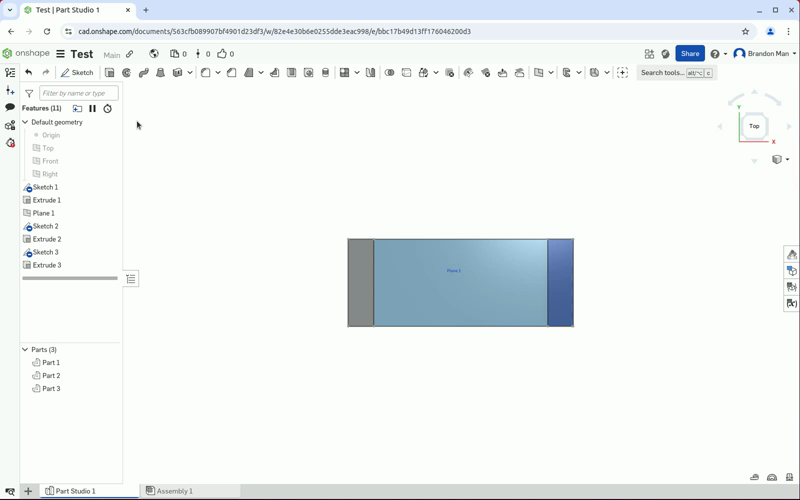
key(shift+h)
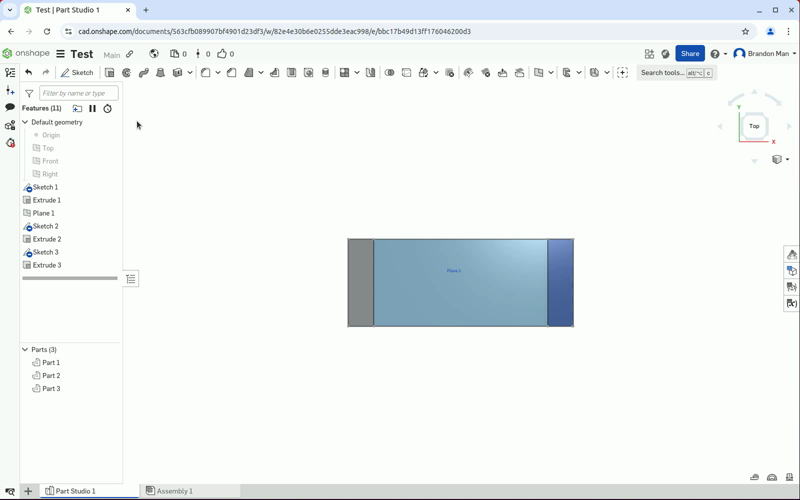
key(shift+7)
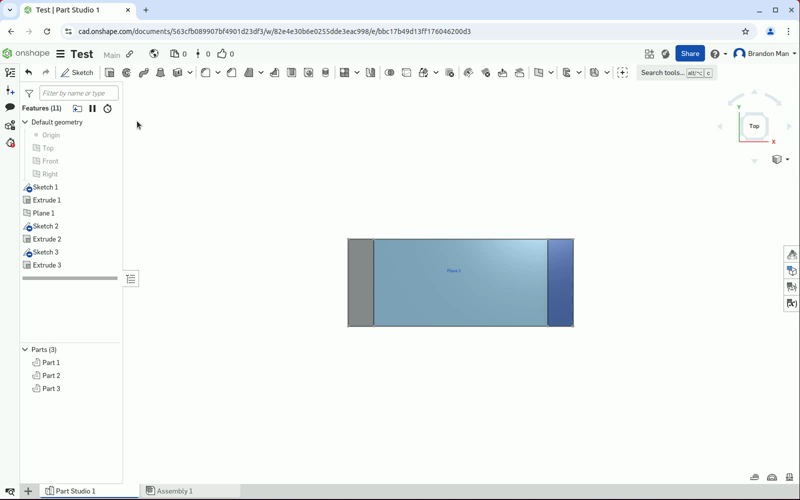
key(up, 3)
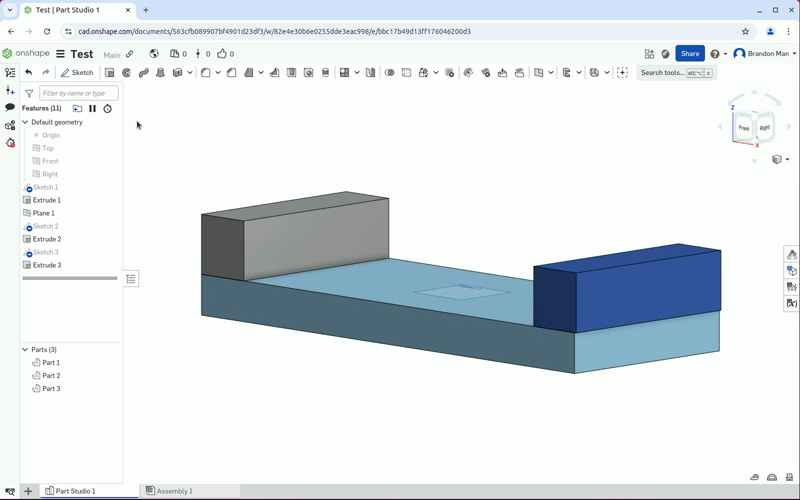
key(left, 3)
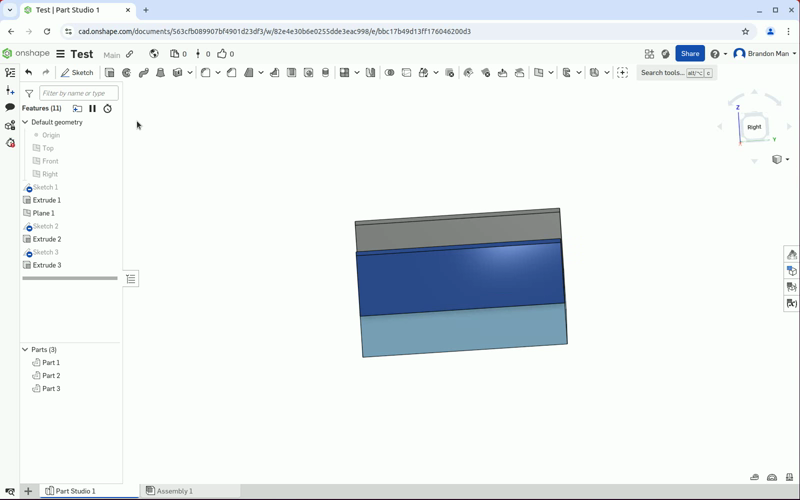
key(right, 3)
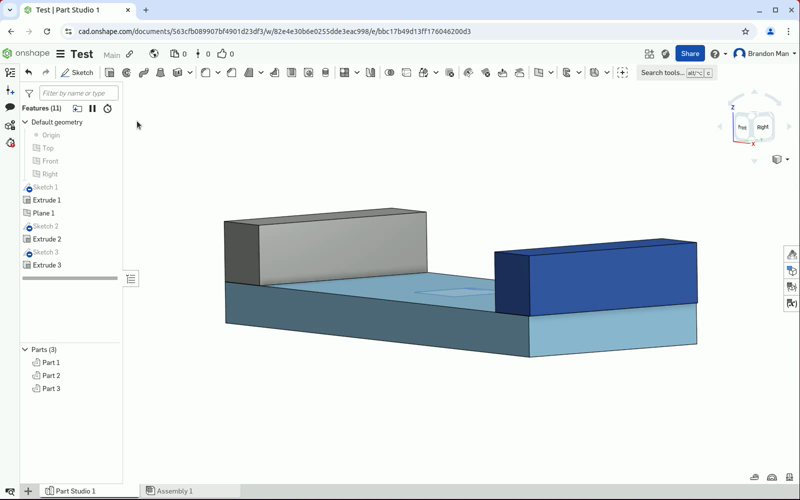
key(down, 3)
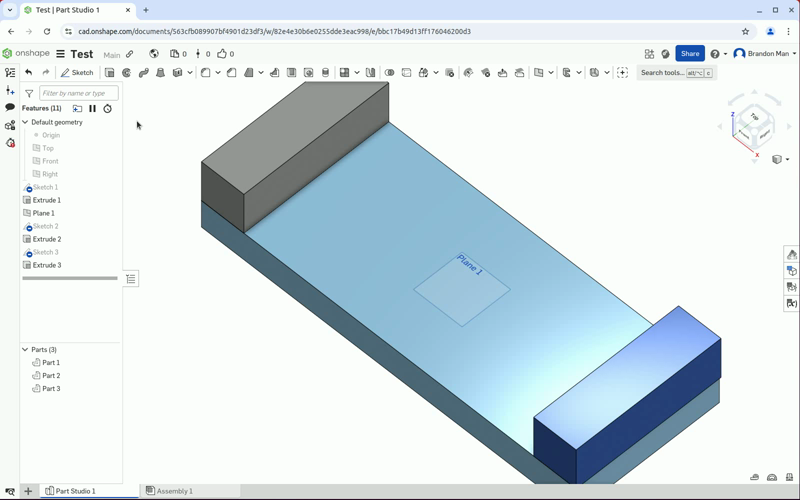
mouse_move(73, 189)
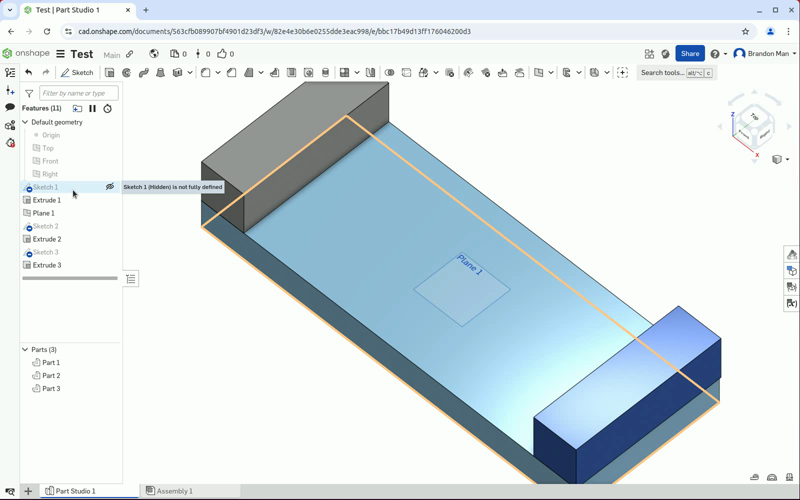
click(73, 189)